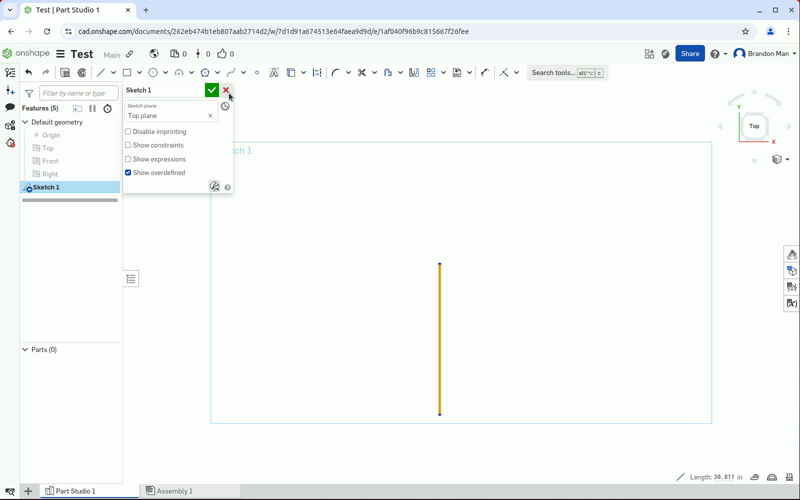
key(shift+h)
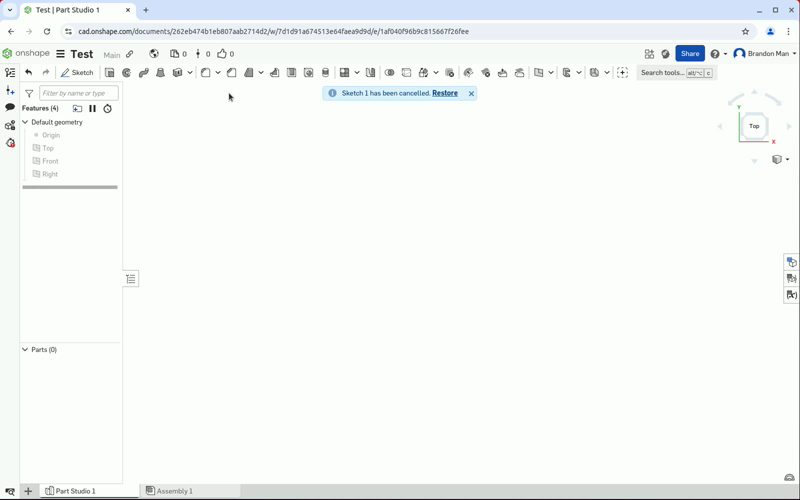
mouse_move(73, 352)
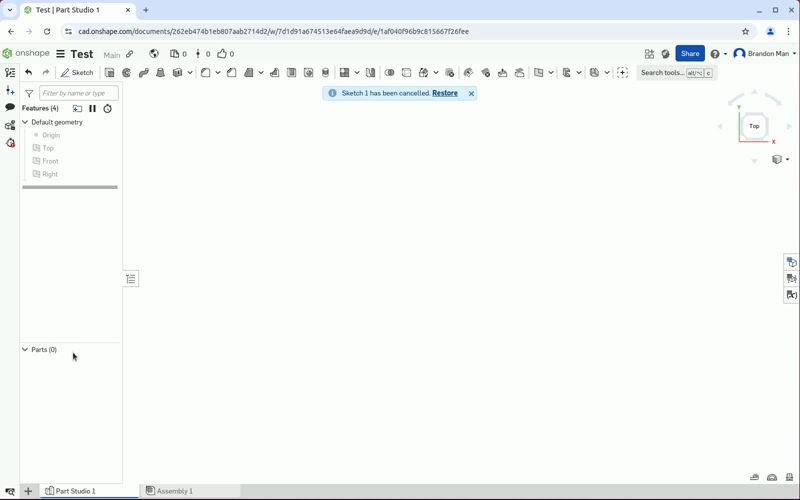
key(y)
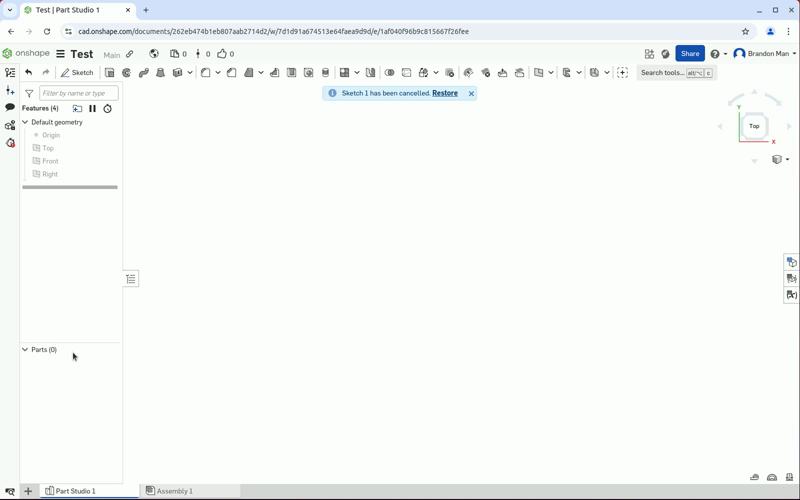
key(shift+p)
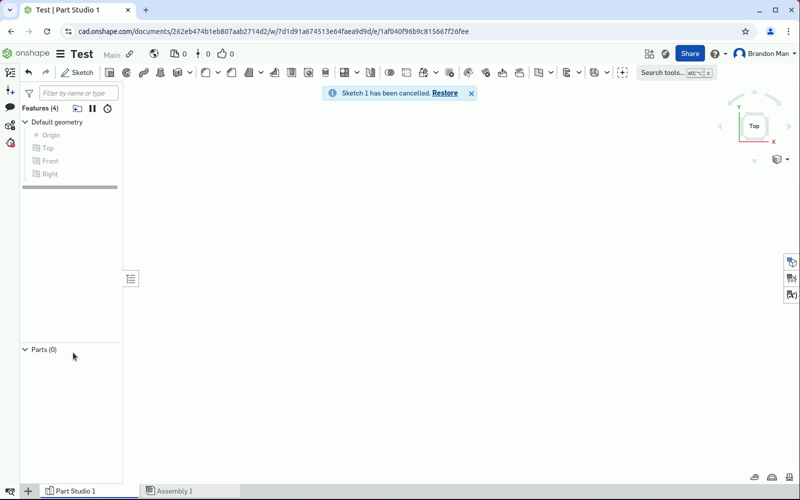
key(space)
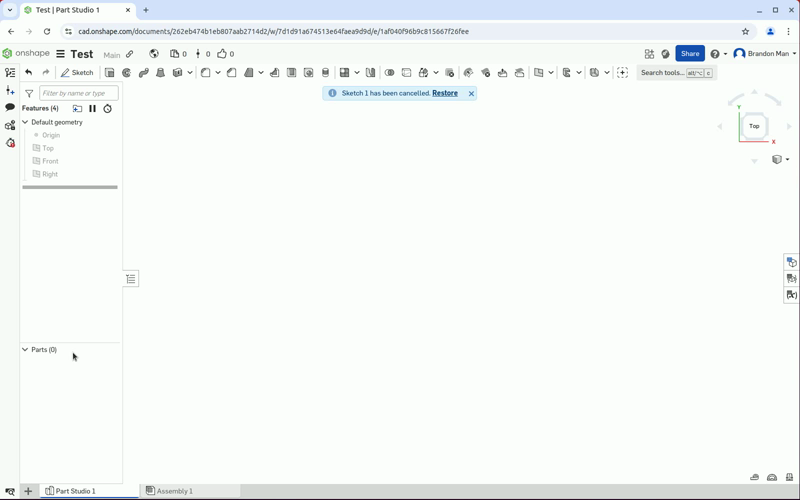
key_down(shift)
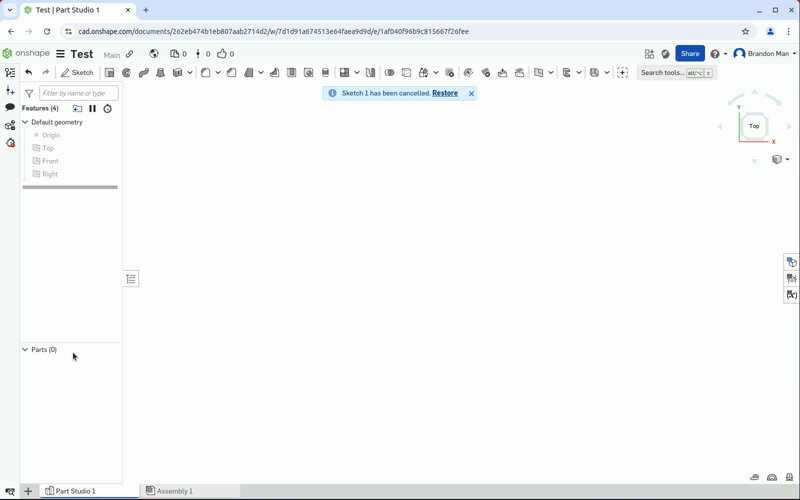
key(up)
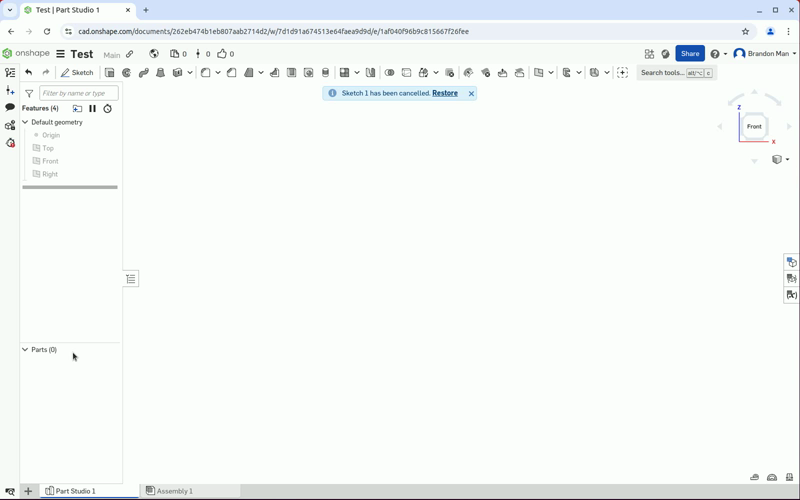
key_up(shift)
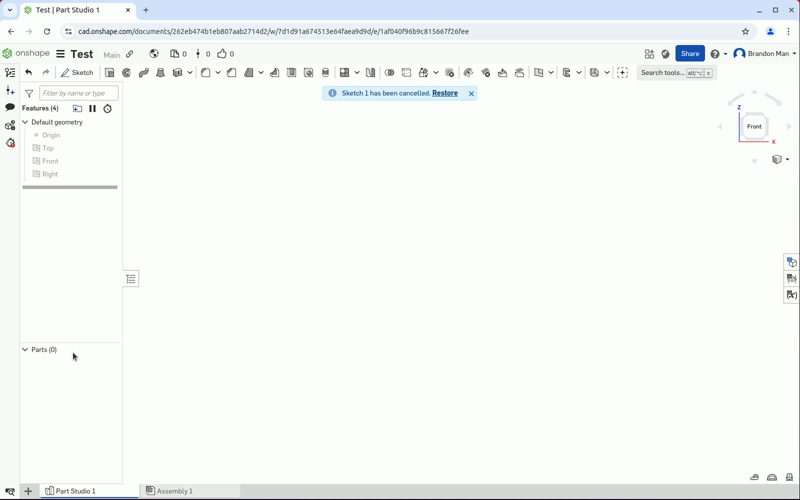
mouse_move(73, 352)
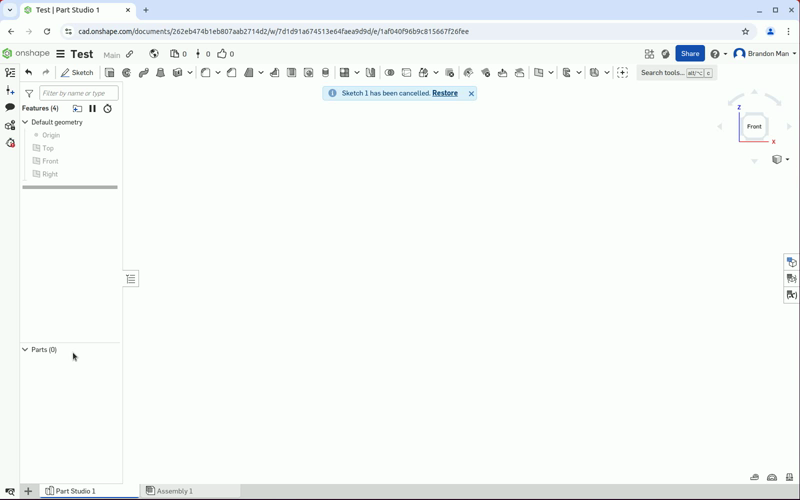
key(shift+y)
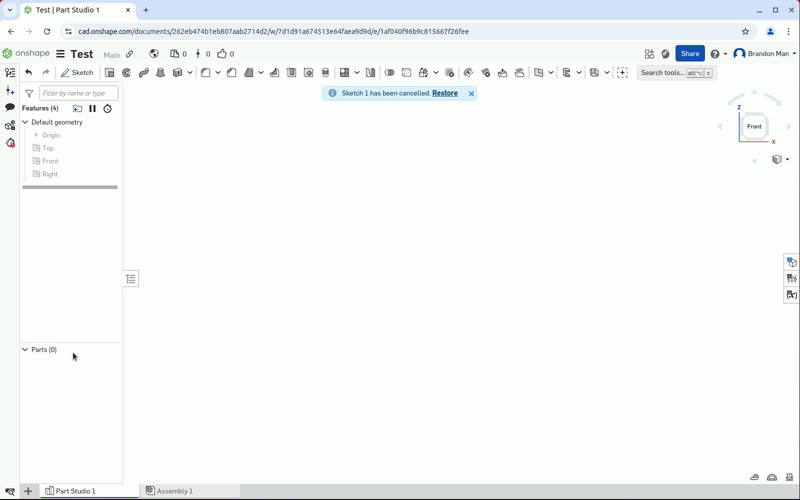
key(shift+s)
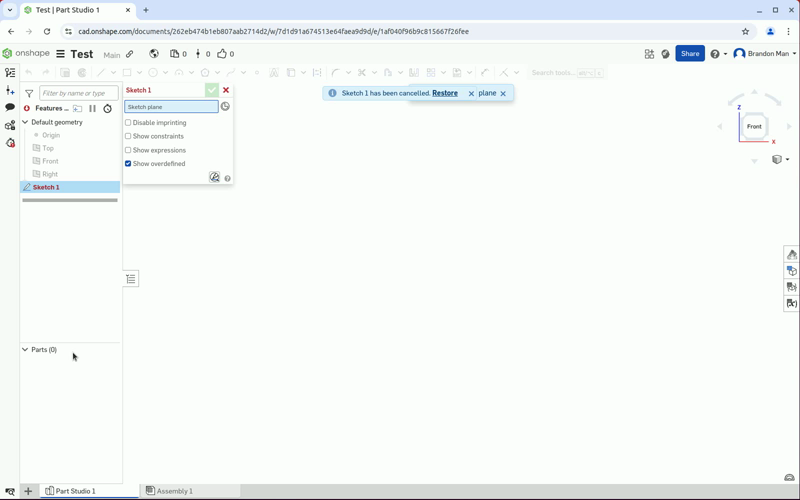
mouse_move(73, 163)
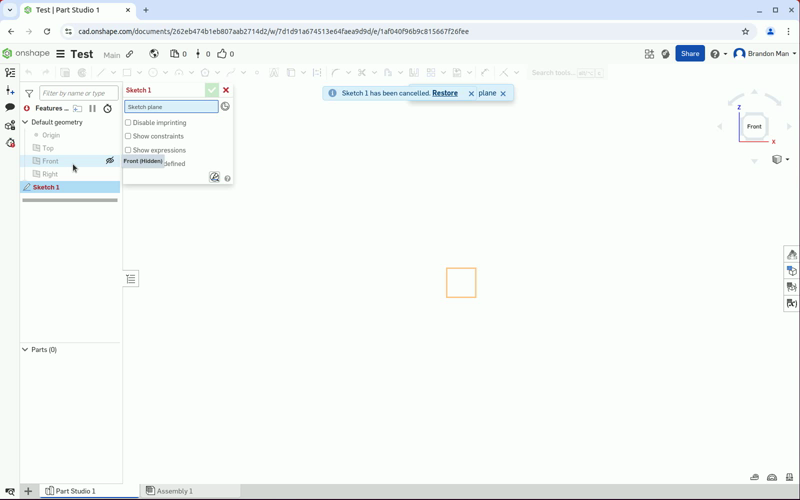
click(73, 163)
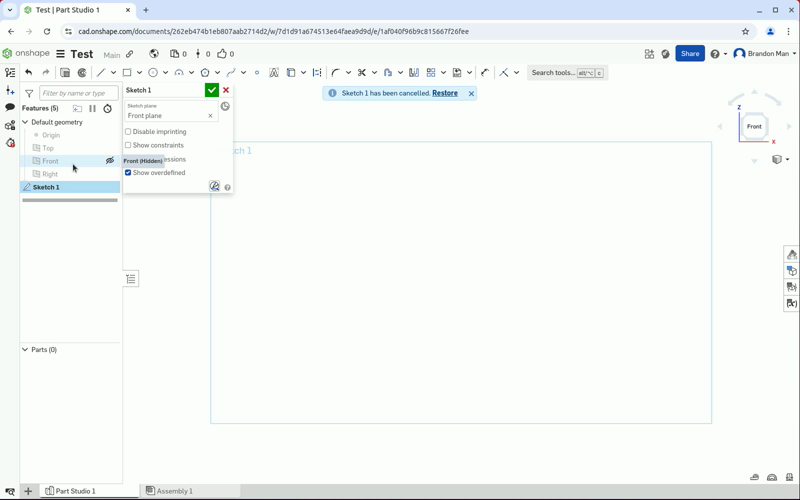
mouse_move(73, 352)
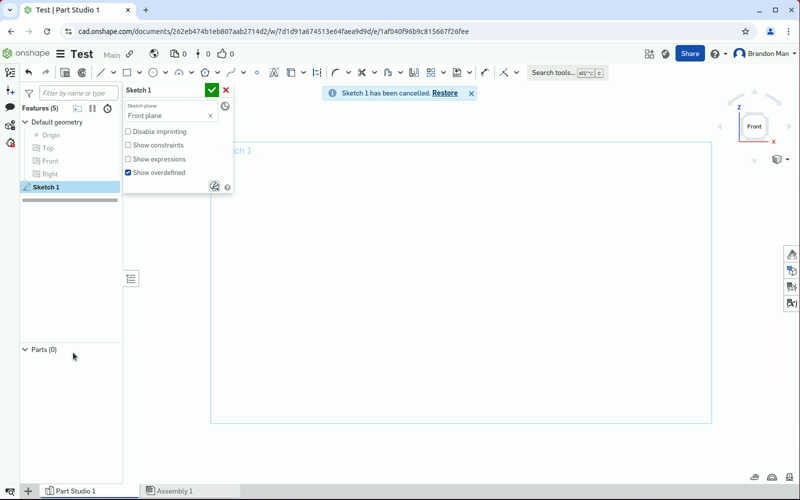
key(y)
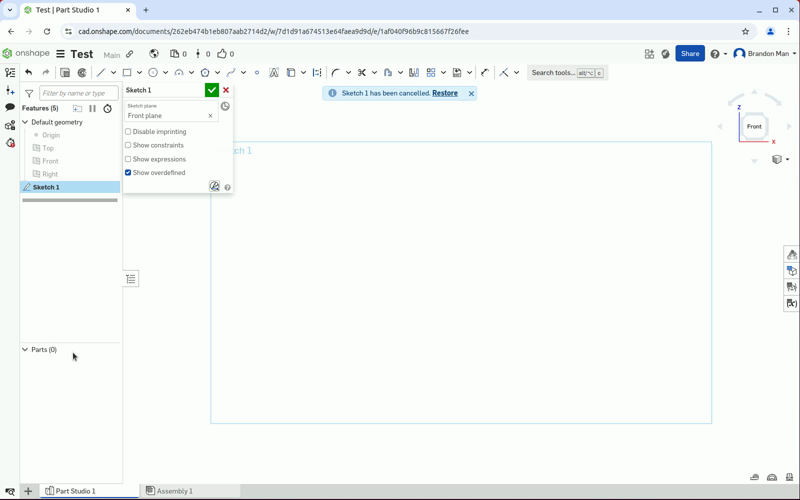
key(l)
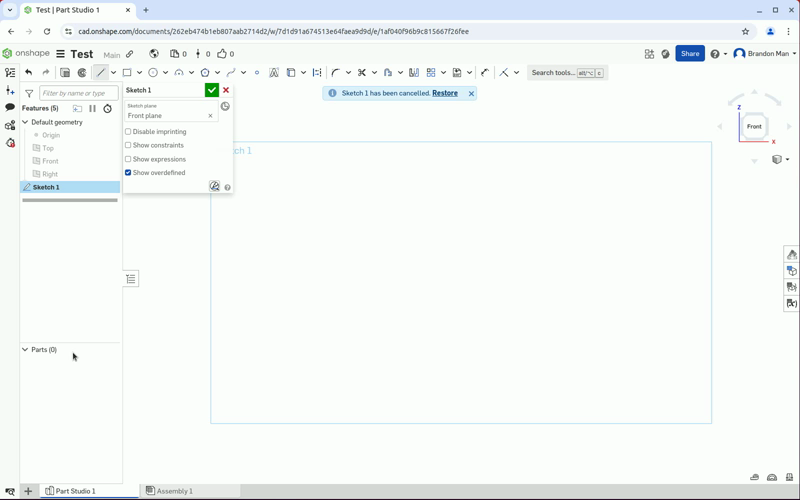
key_down(shift)
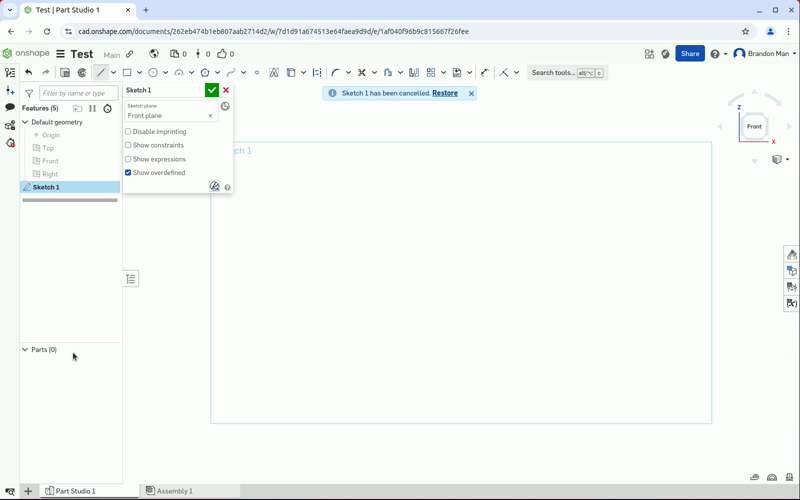
mouse_move(348, 292)
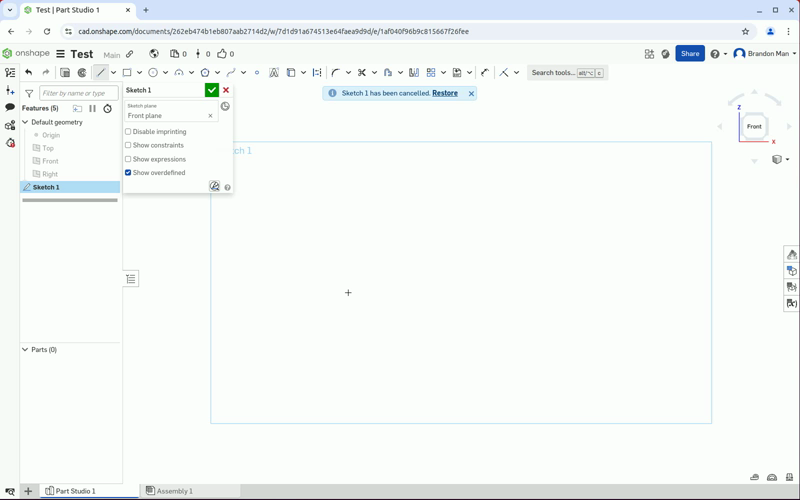
click(348, 292)
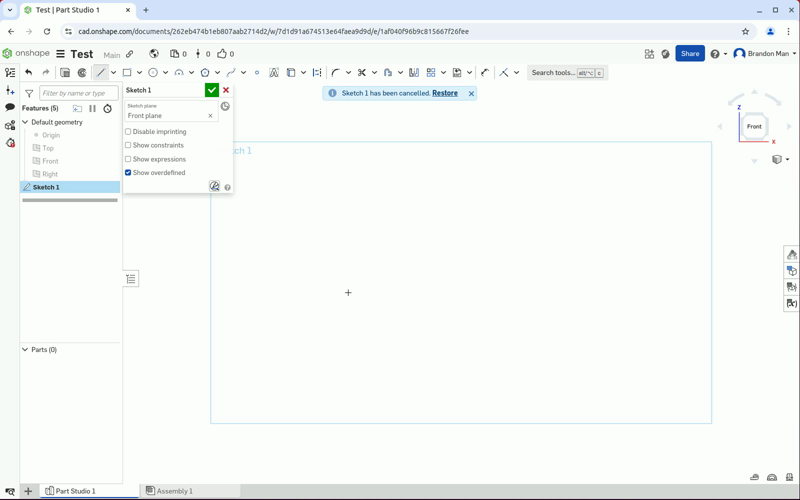
key_up(shift)
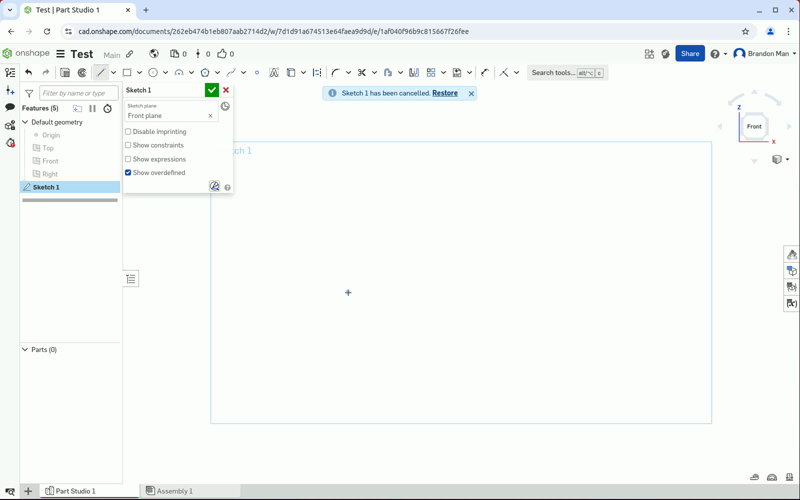
key_down(shift)
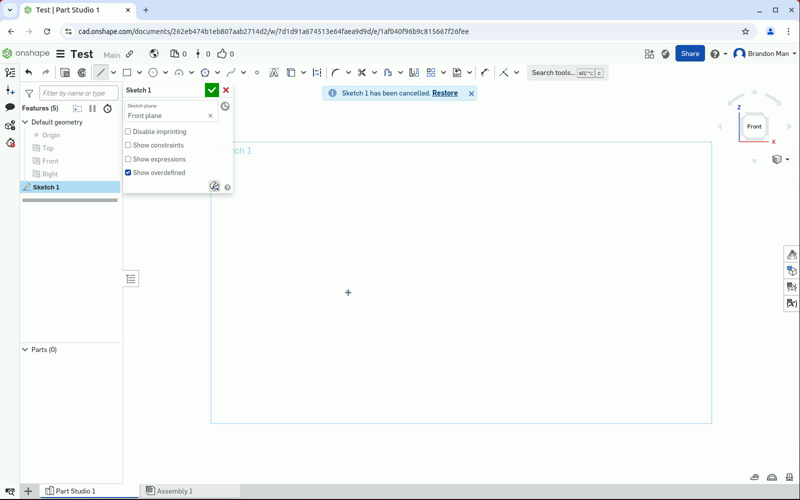
mouse_move(572, 292)
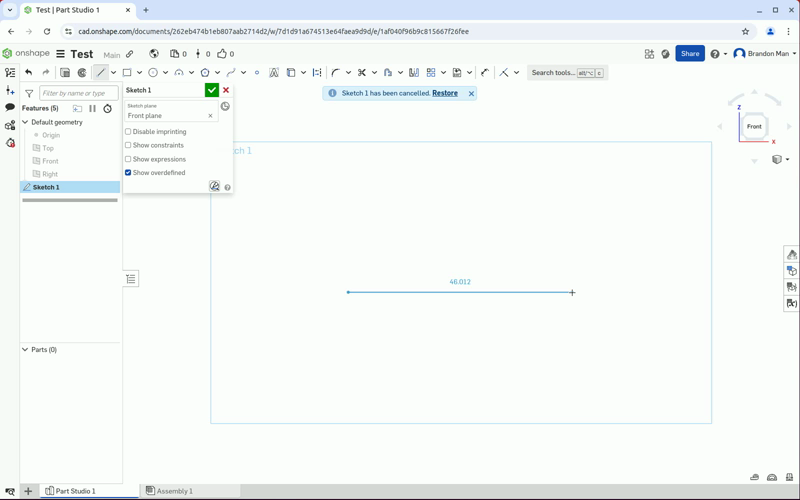
click(572, 292)
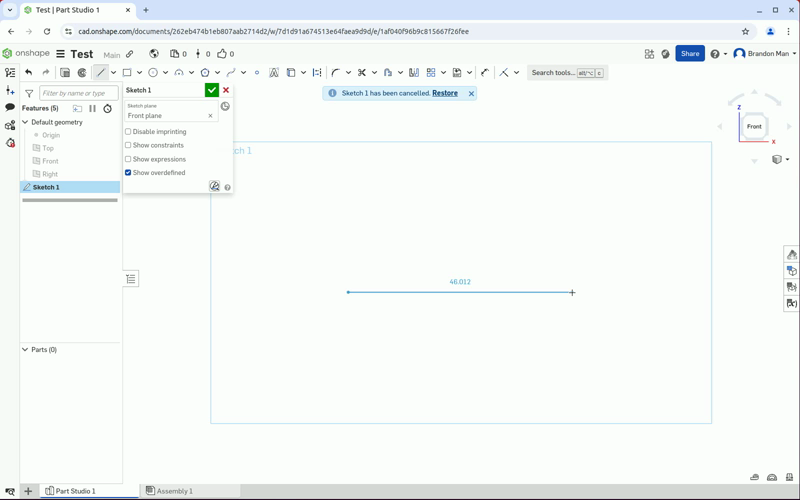
key_up(shift)
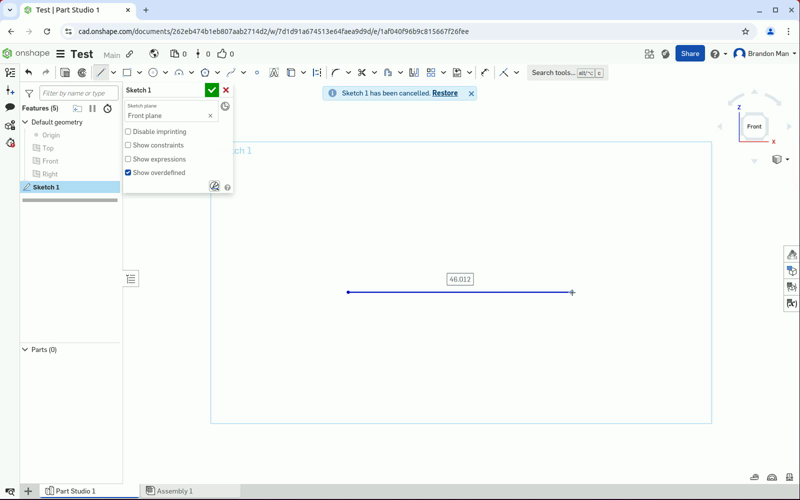
key_down(shift)
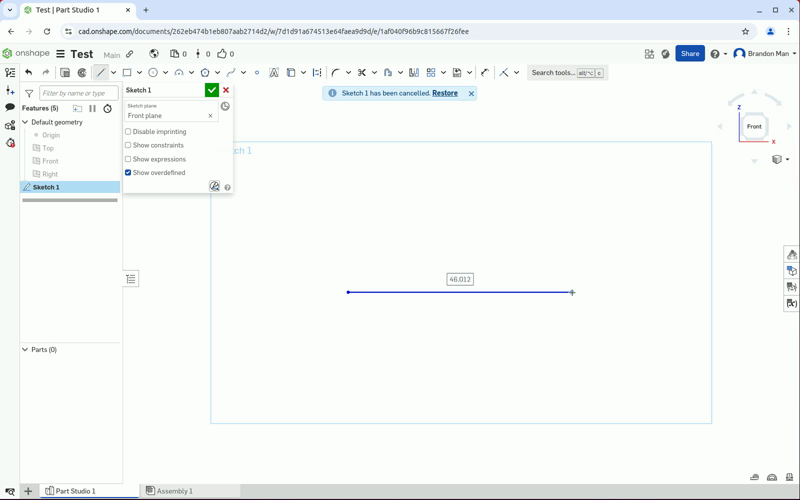
mouse_move(589, 292)
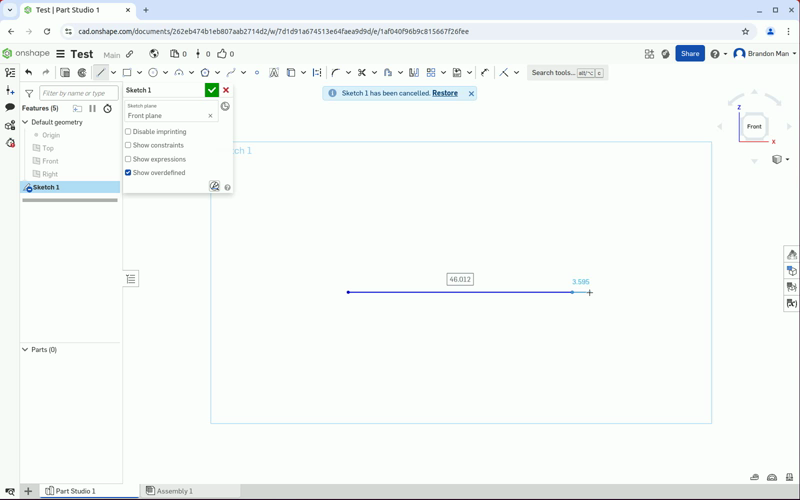
mouse_move(572, 273)
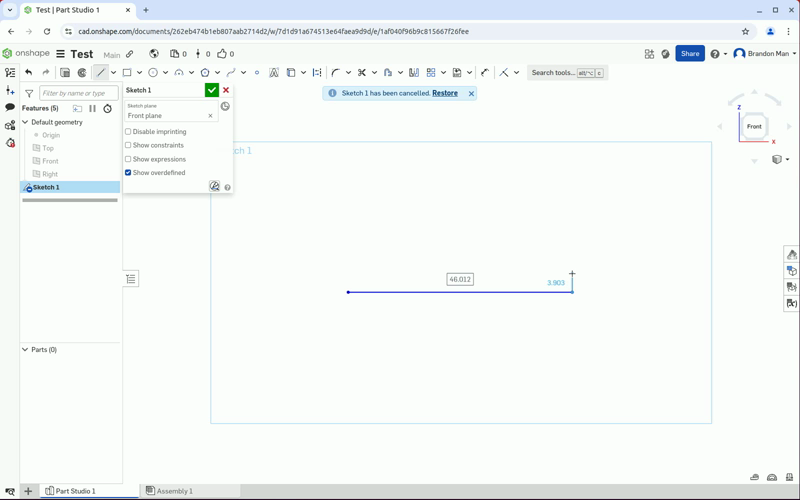
click(572, 273)
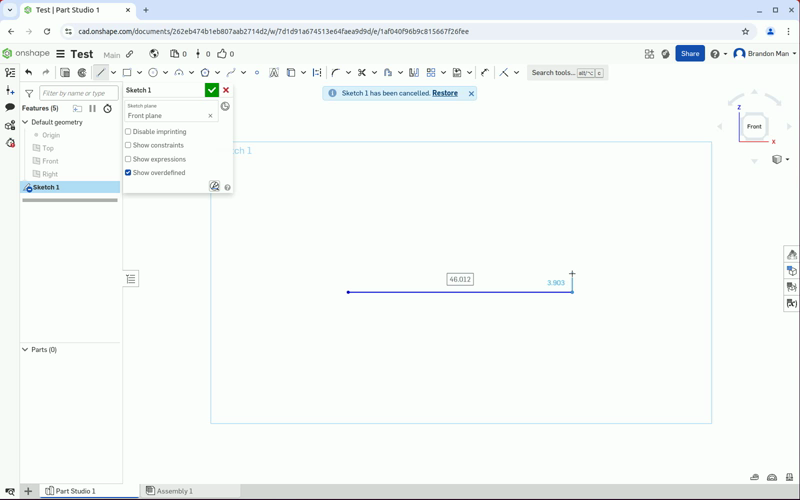
key_up(shift)
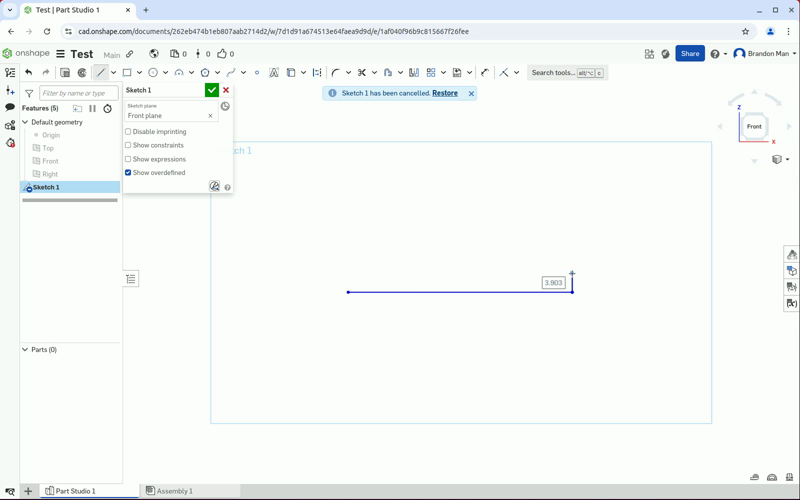
key_down(shift)
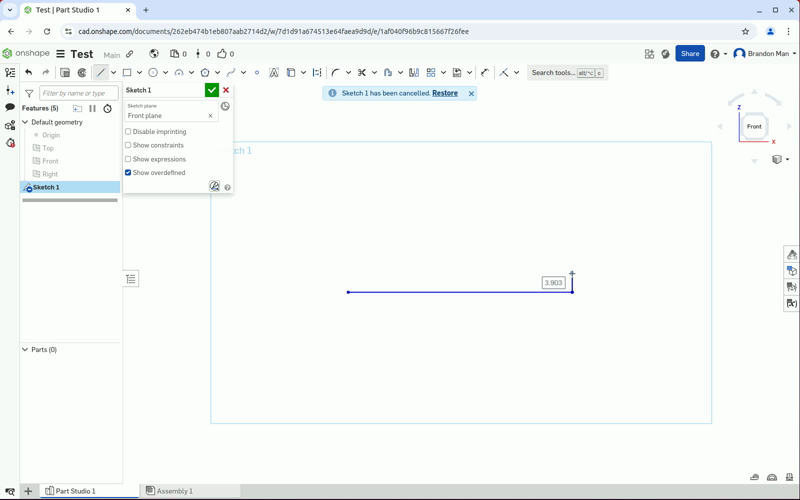
mouse_move(461, 273)
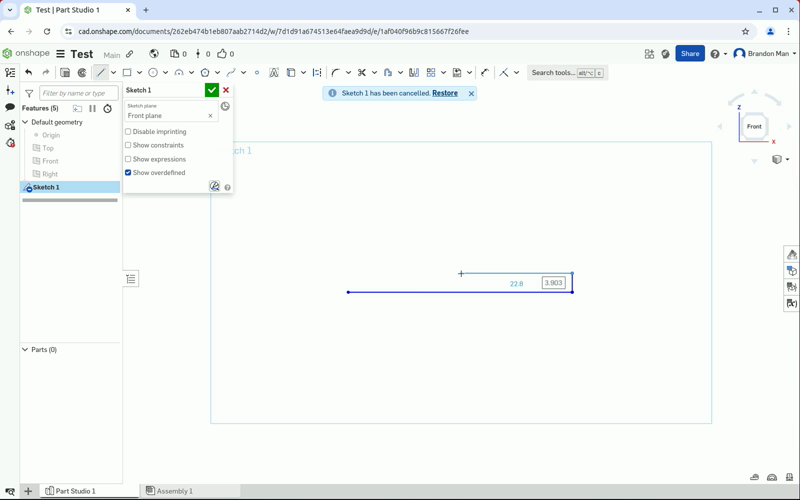
click(461, 273)
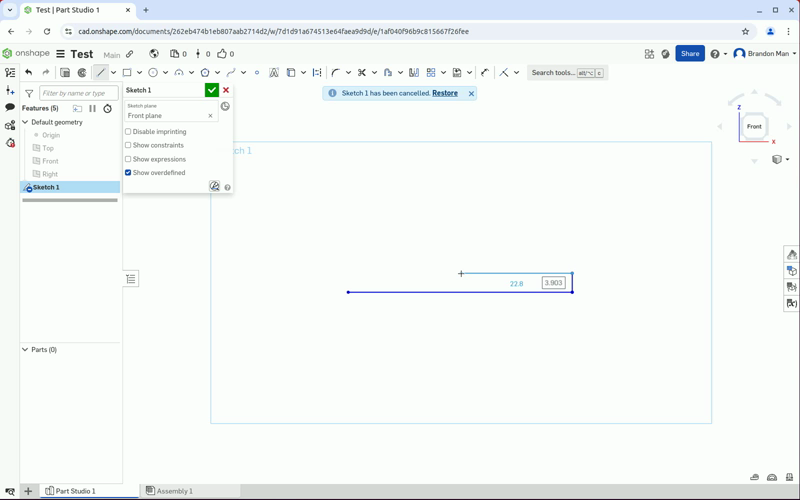
key_up(shift)
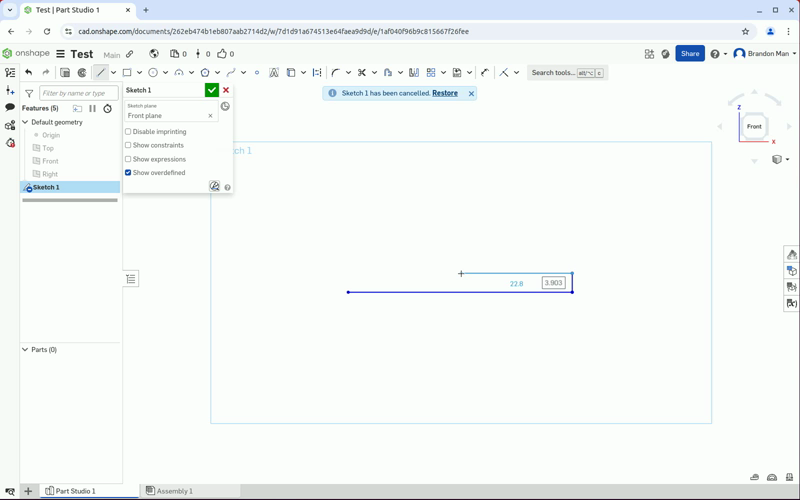
key_down(shift)
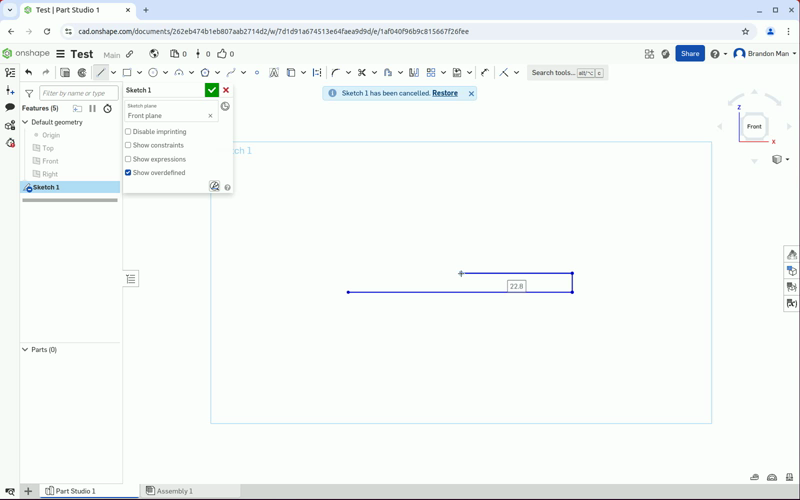
mouse_move(348, 273)
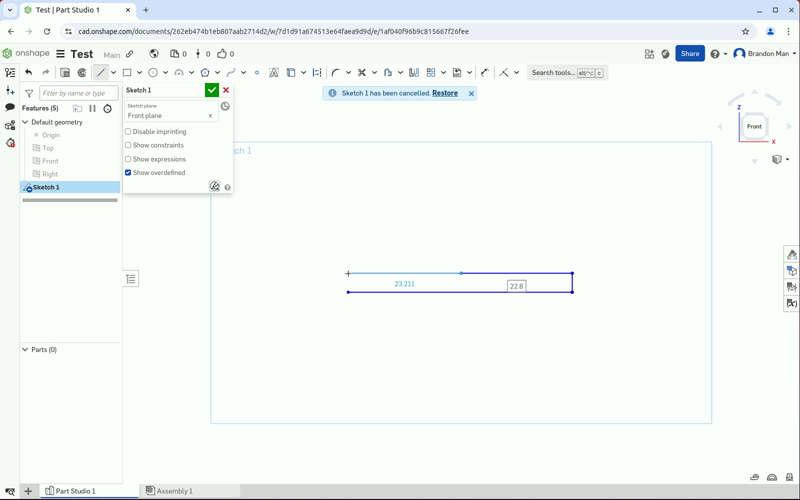
click(348, 273)
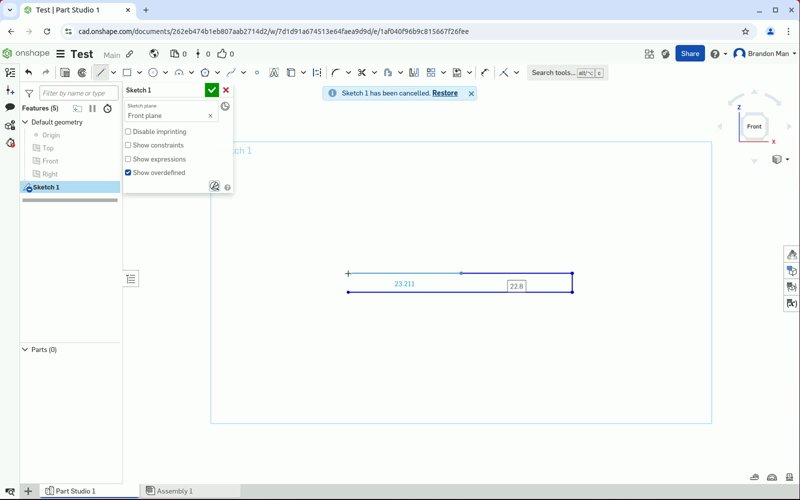
key_up(shift)
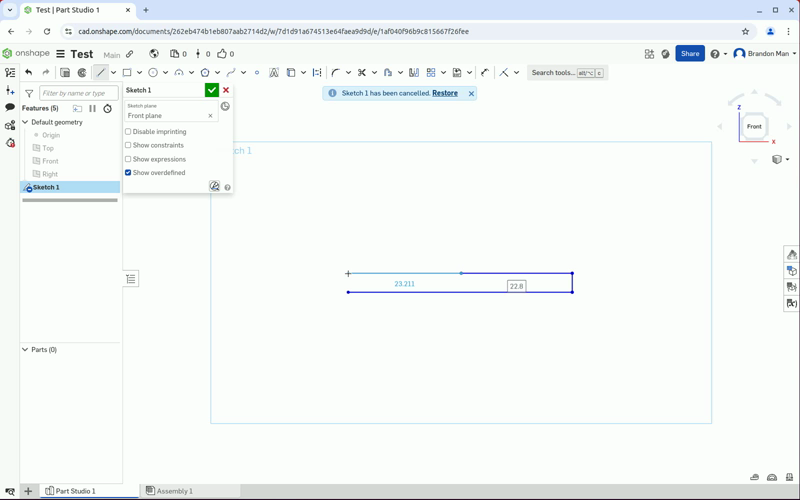
mouse_move(378, 273)
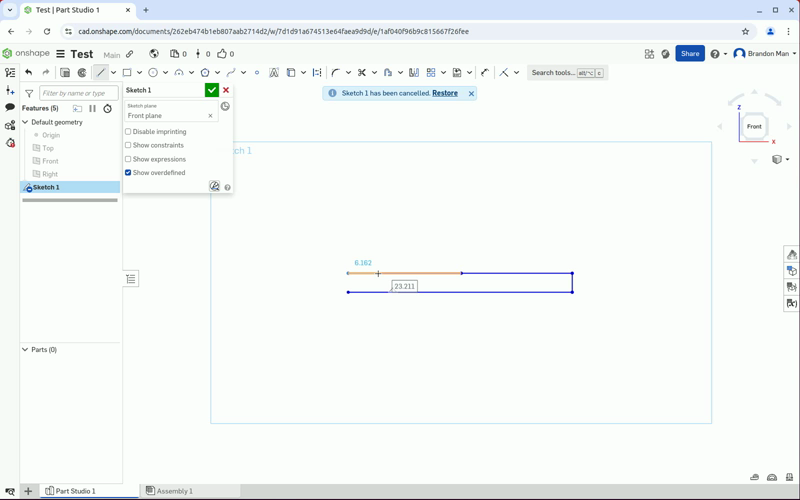
key_down(shift)
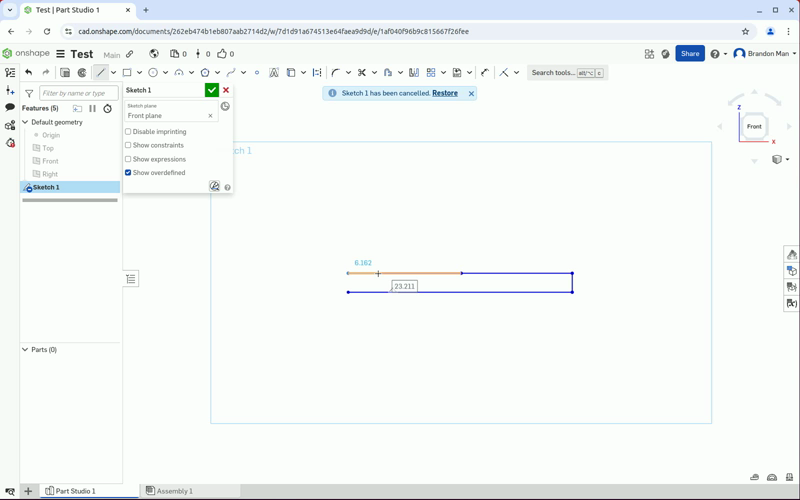
mouse_move(348, 292)
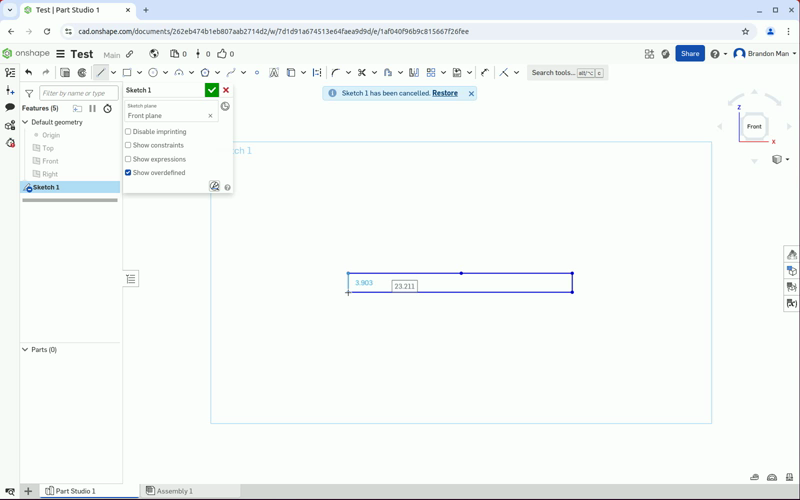
key_up(shift)
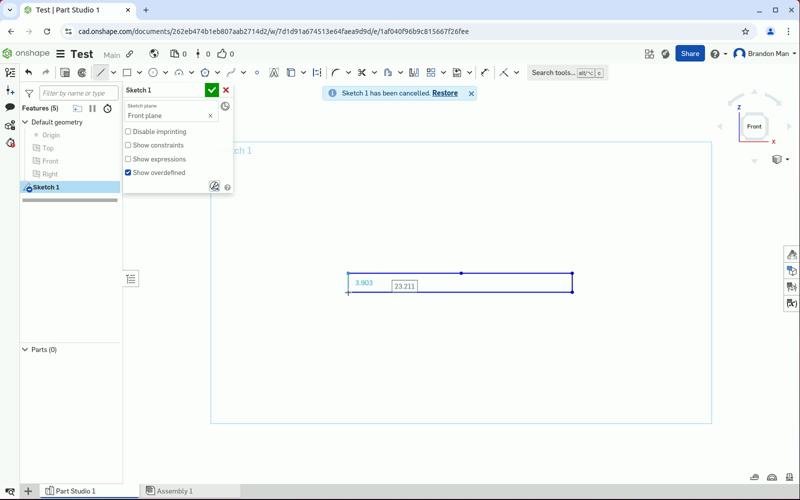
click(348, 292)
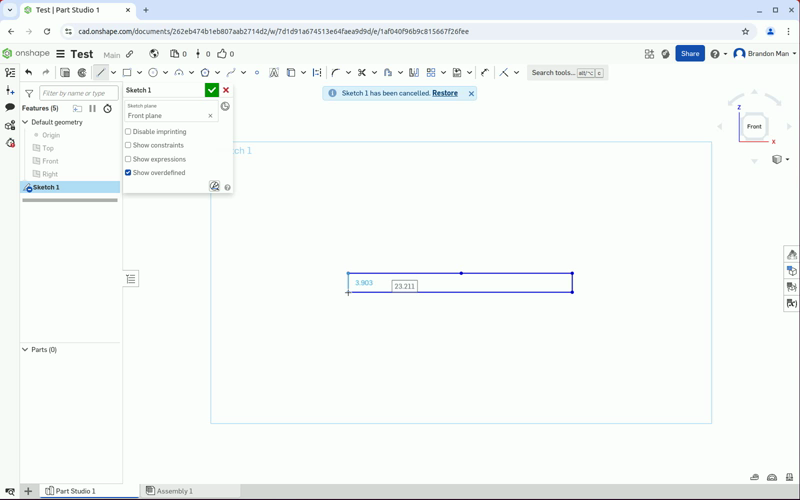
key(esc)
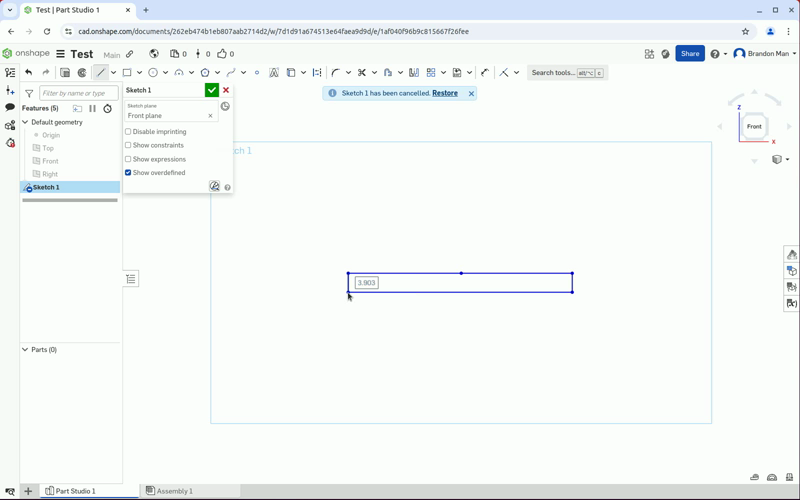
key(c)
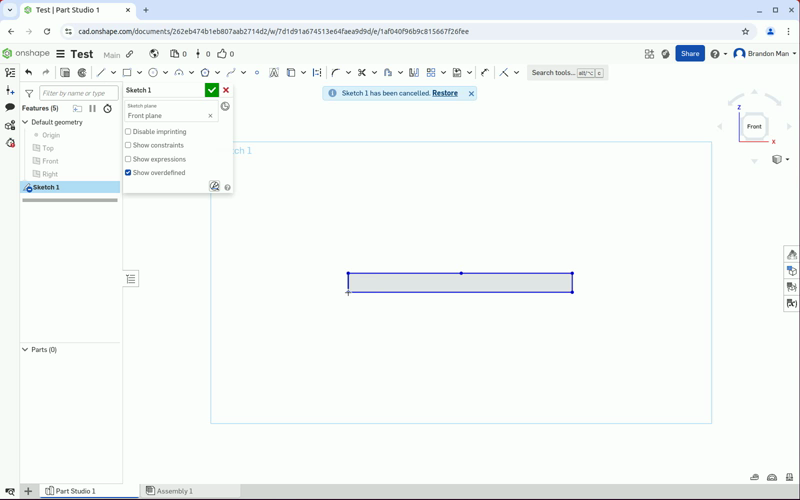
key_down(shift)
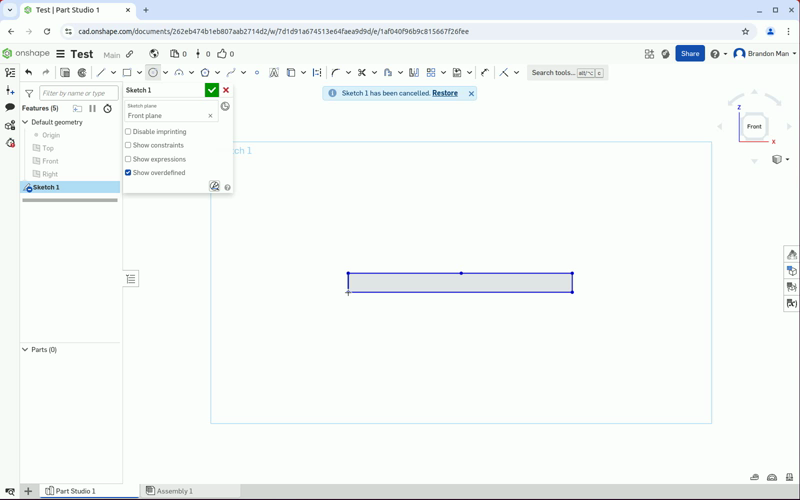
mouse_move(357, 282)
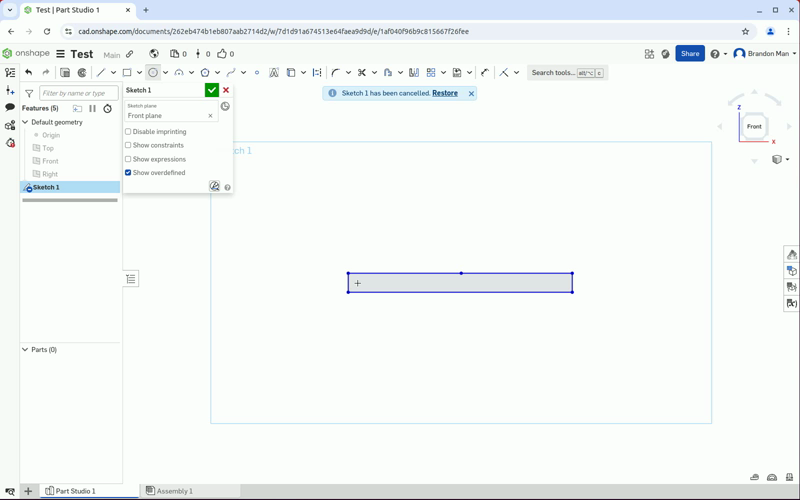
click(357, 282)
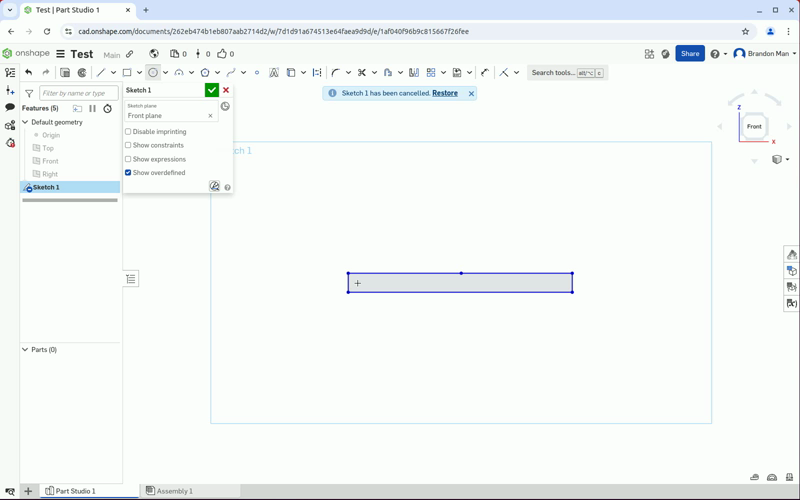
key_up(shift)
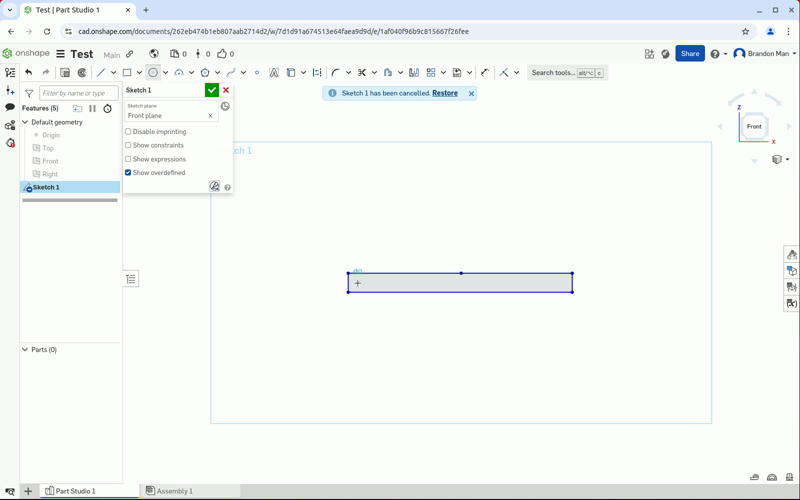
mouse_move(362, 282)
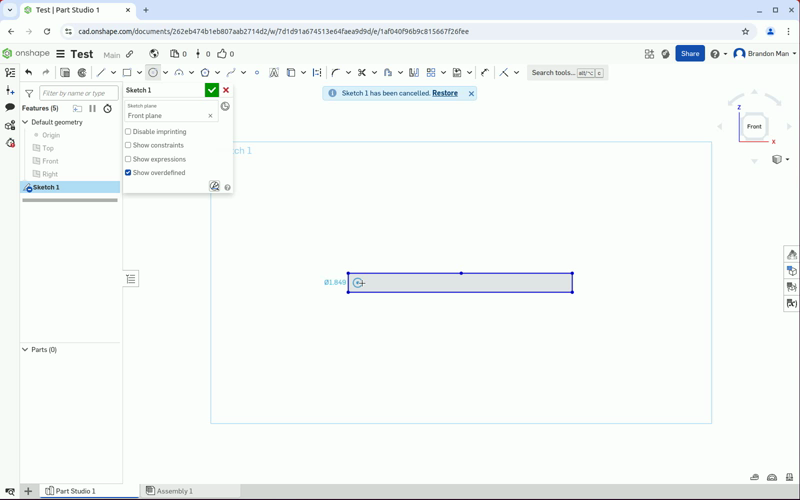
click(362, 282)
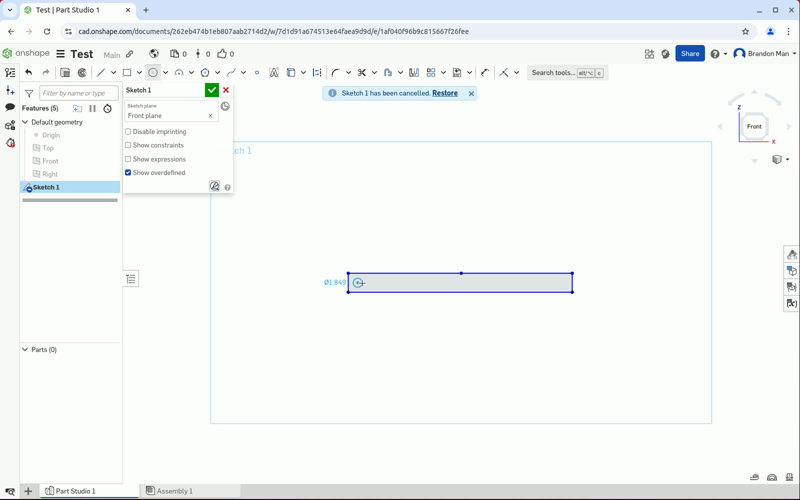
key(esc)
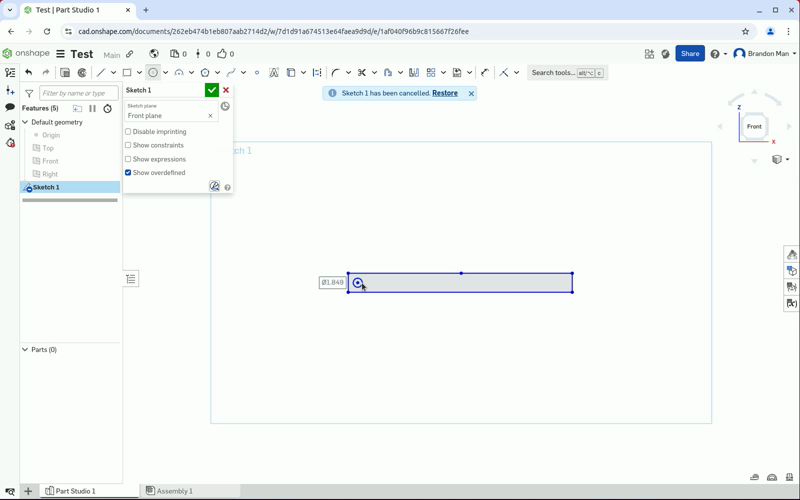
key(c)
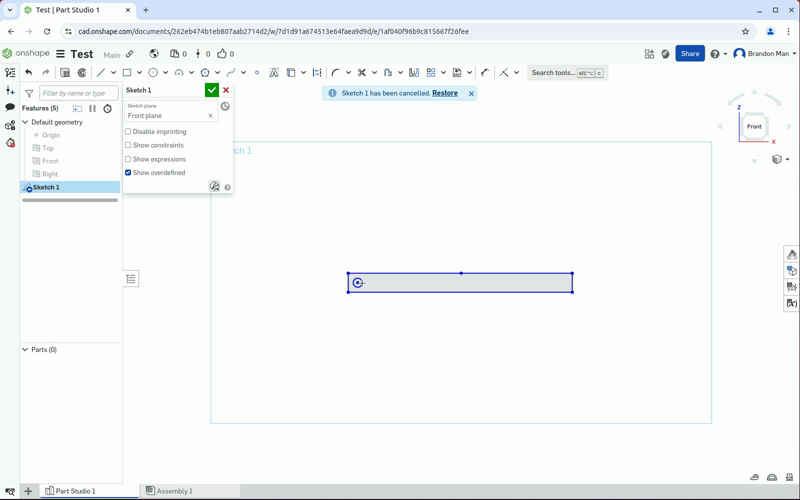
key_down(shift)
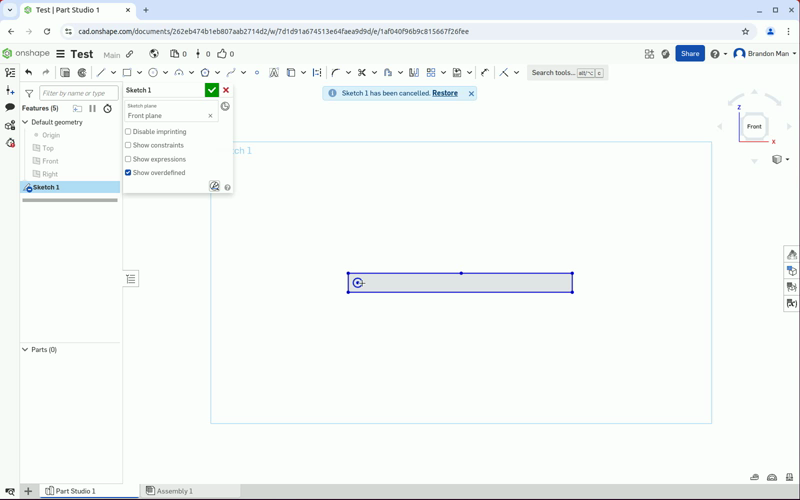
mouse_move(461, 282)
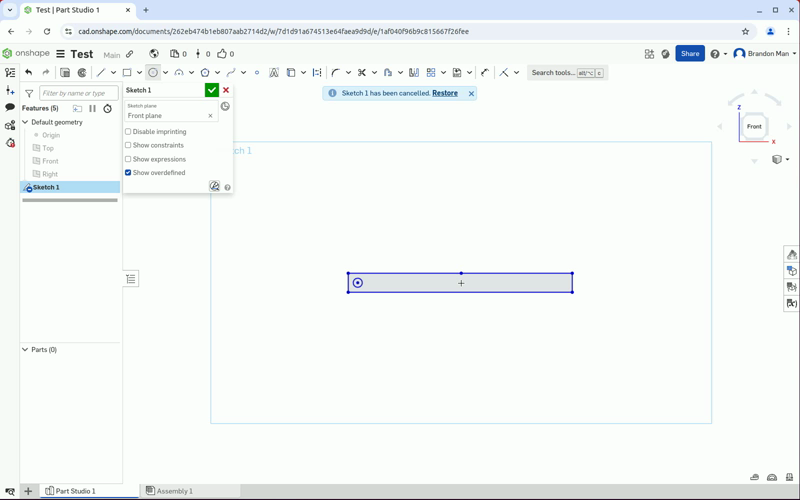
click(461, 282)
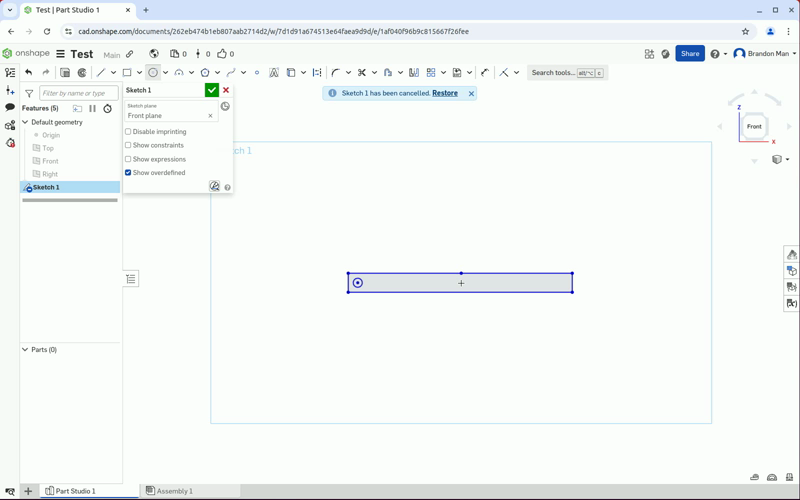
key_up(shift)
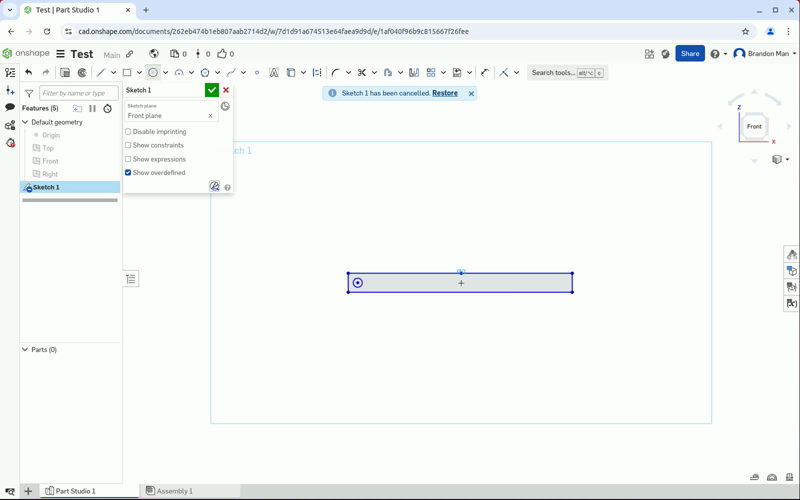
mouse_move(466, 282)
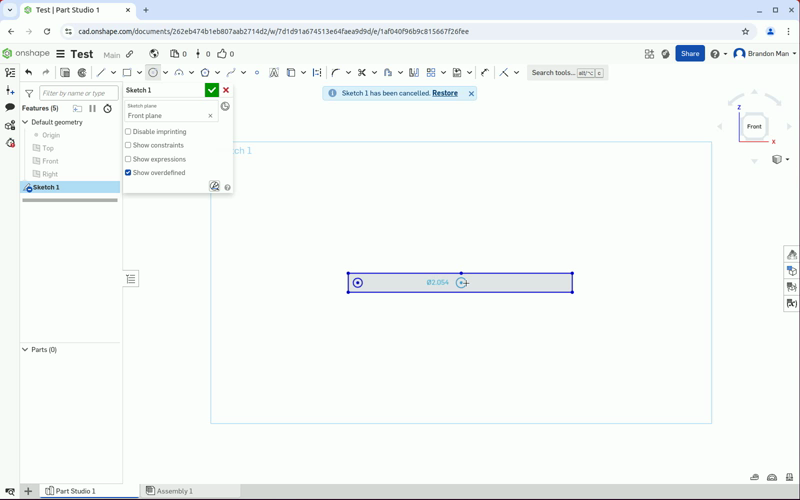
click(466, 282)
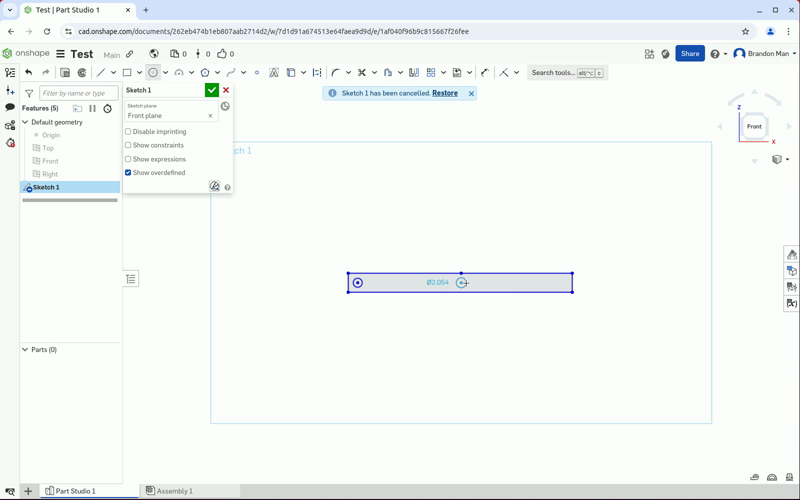
key(esc)
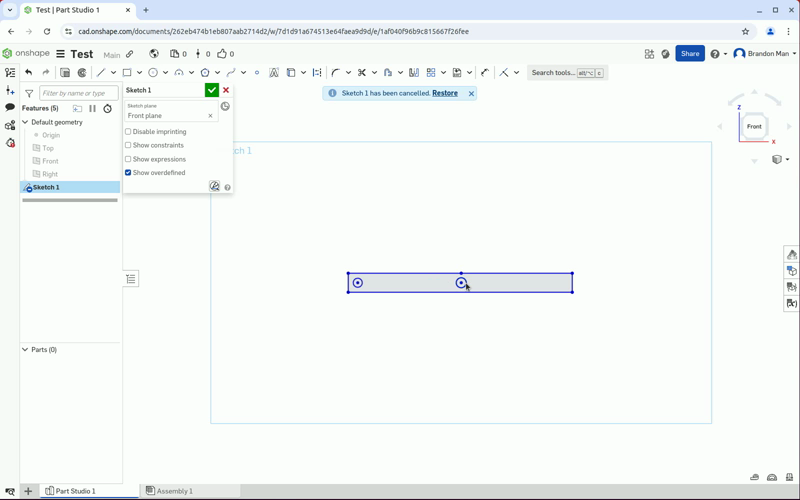
key(c)
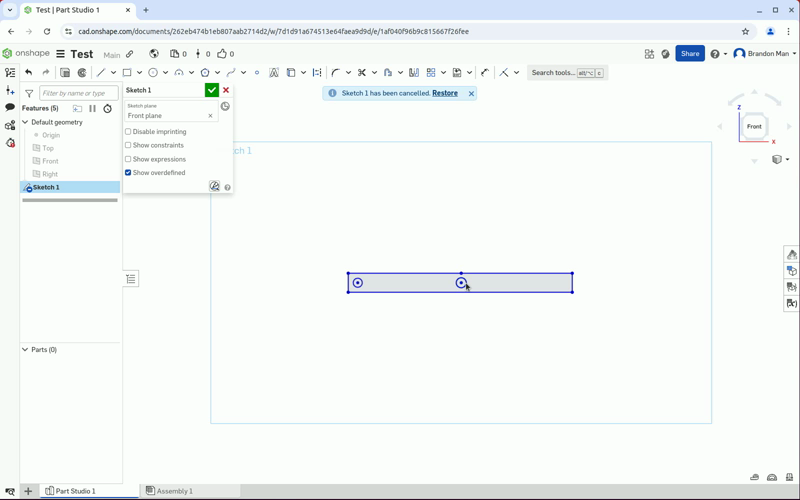
key_down(shift)
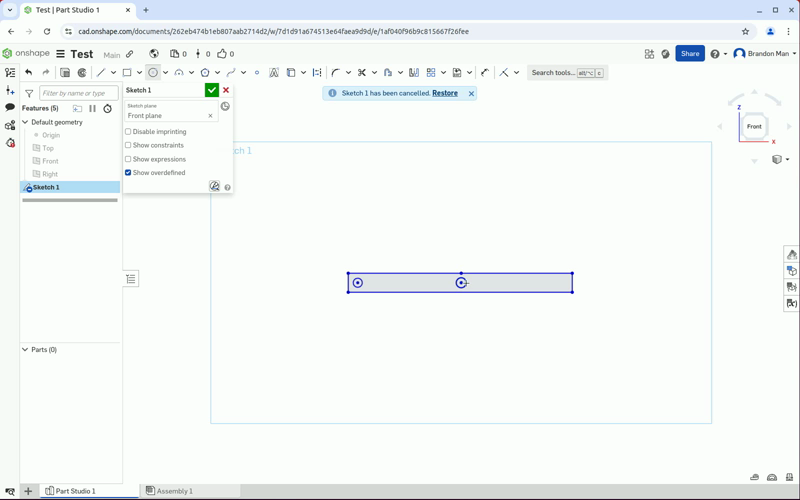
mouse_move(562, 282)
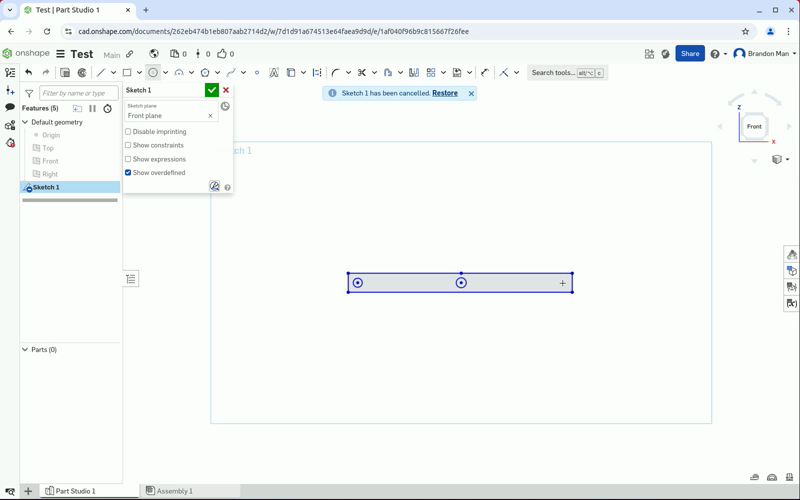
click(562, 282)
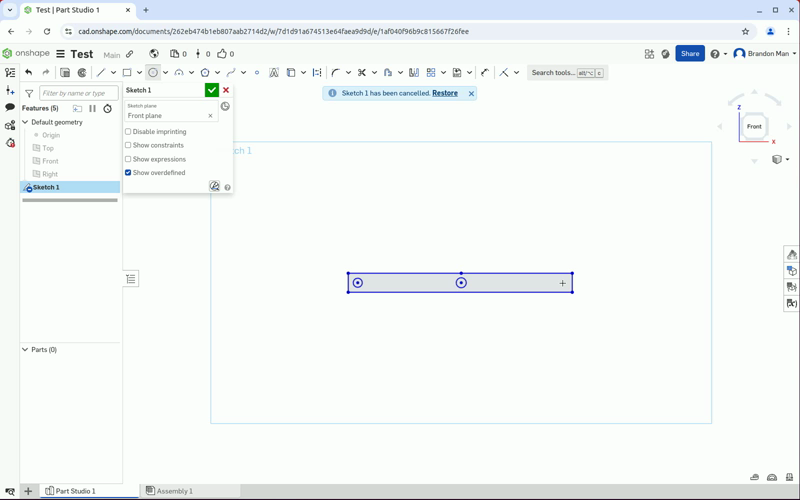
key_up(shift)
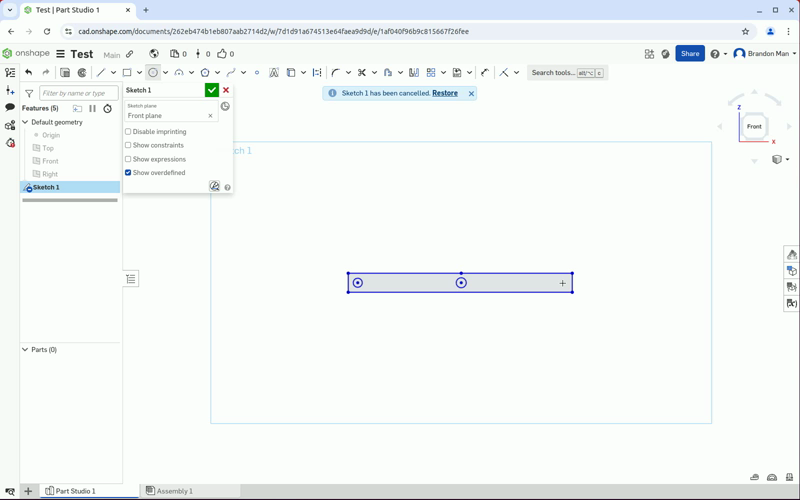
mouse_move(567, 282)
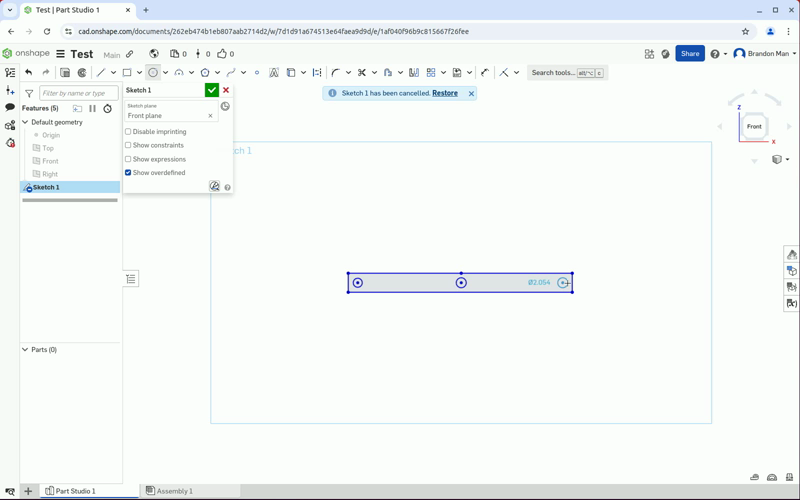
click(567, 282)
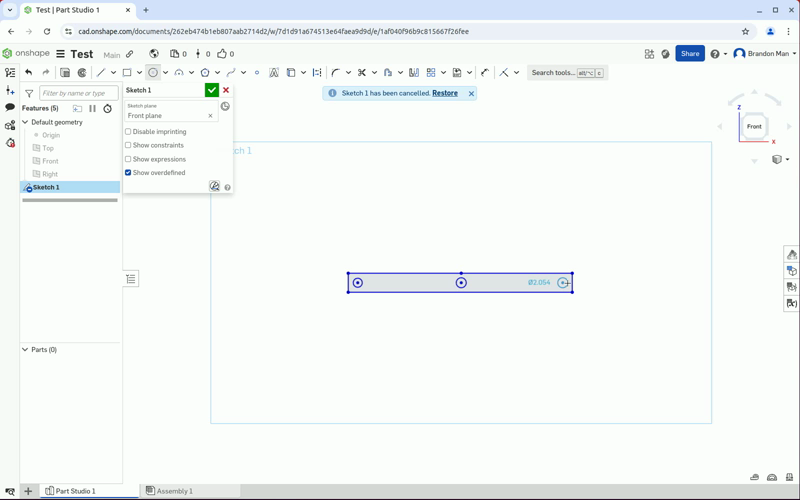
key(esc)
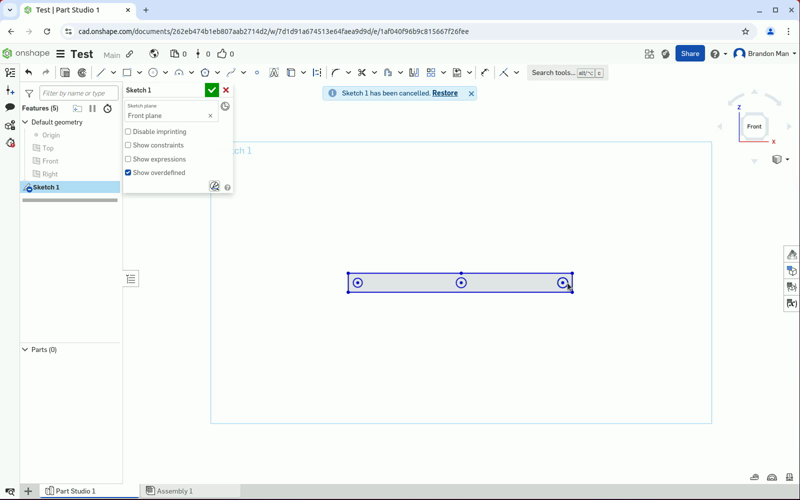
mouse_move(487, 276)
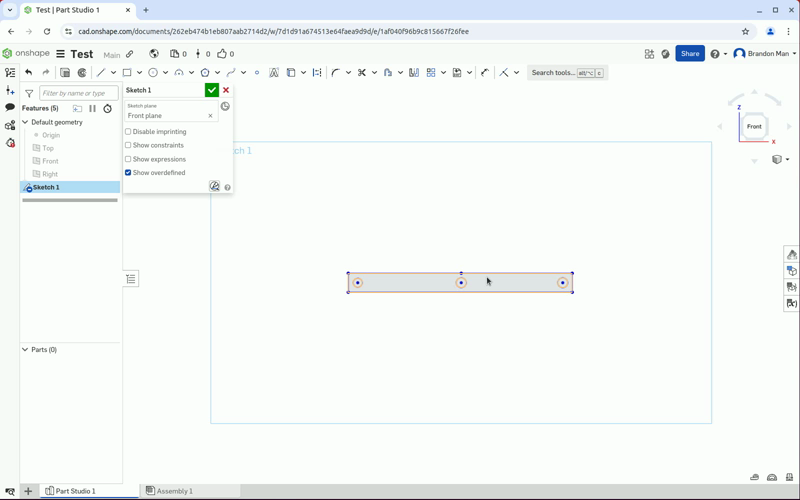
click(487, 276)
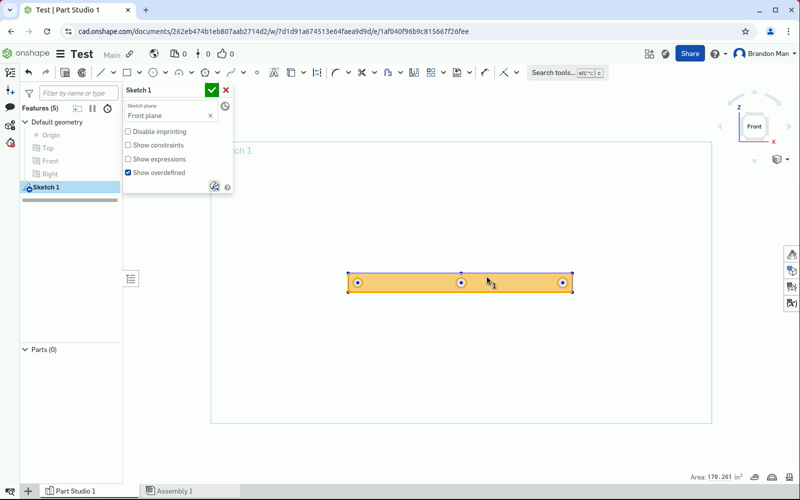
mouse_move(73, 352)
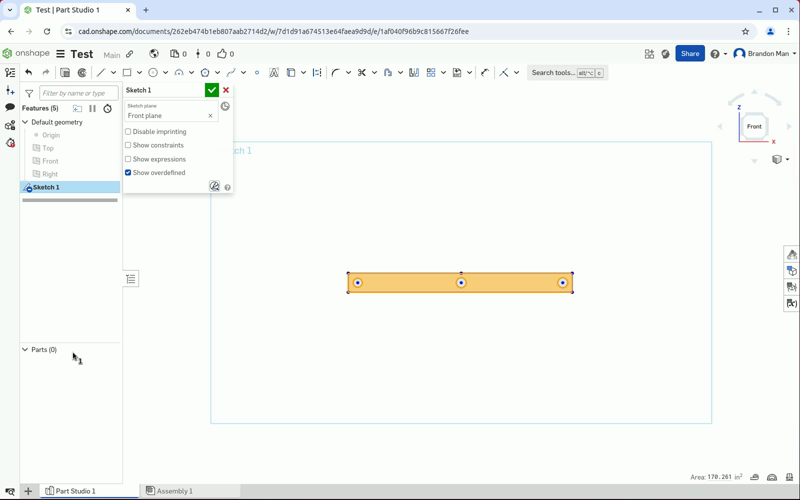
key(shift+y)
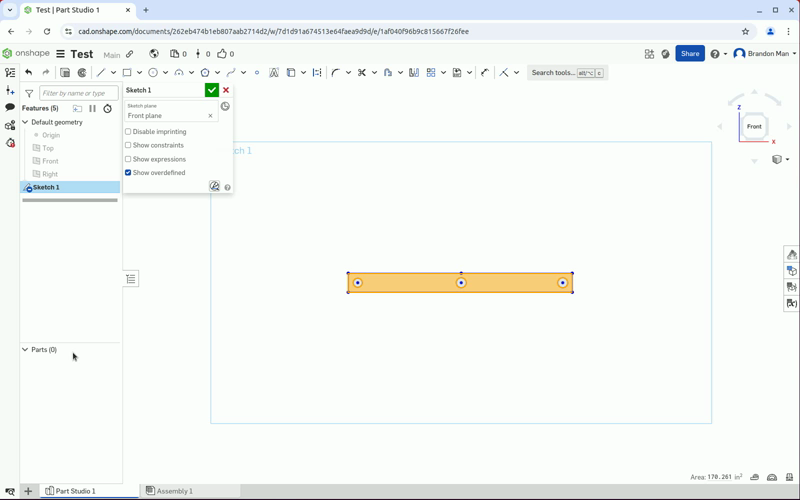
key(shift+e)
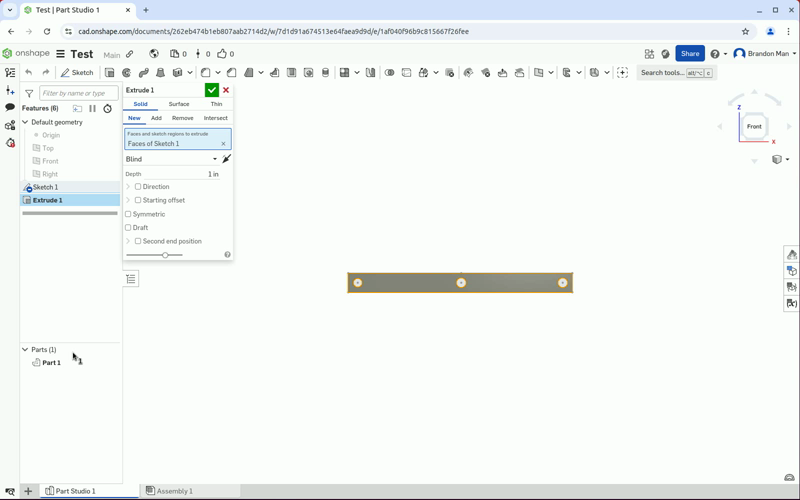
mouse_move(143, 106)
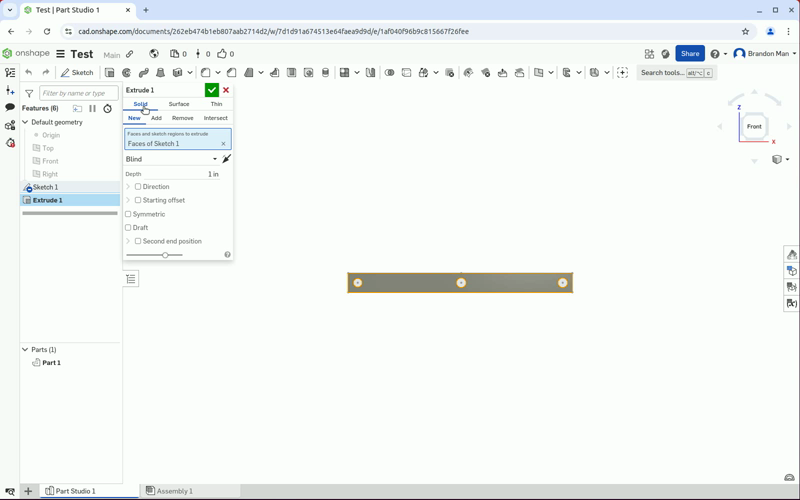
click(143, 106)
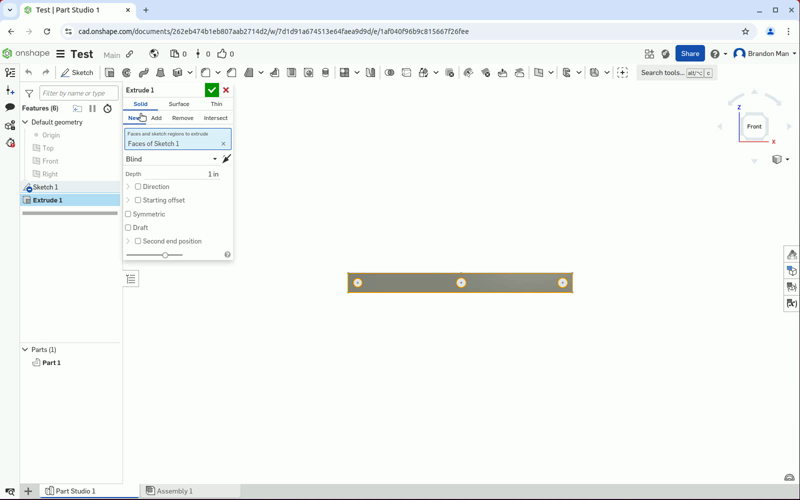
mouse_move(137, 120)
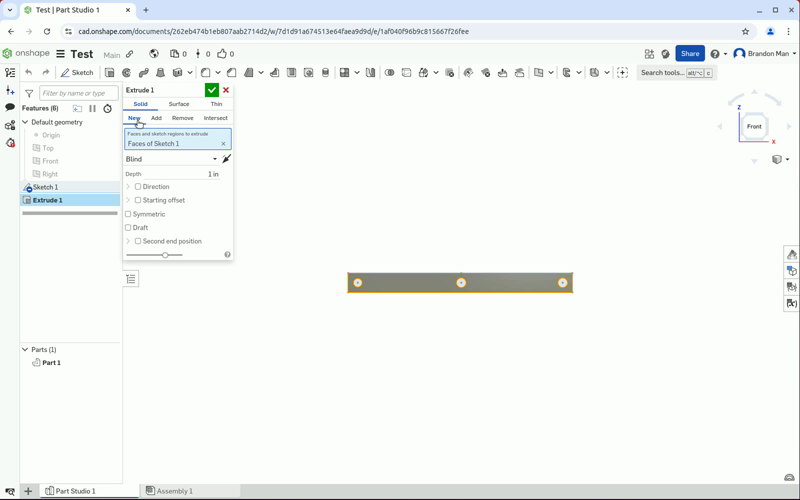
click(137, 120)
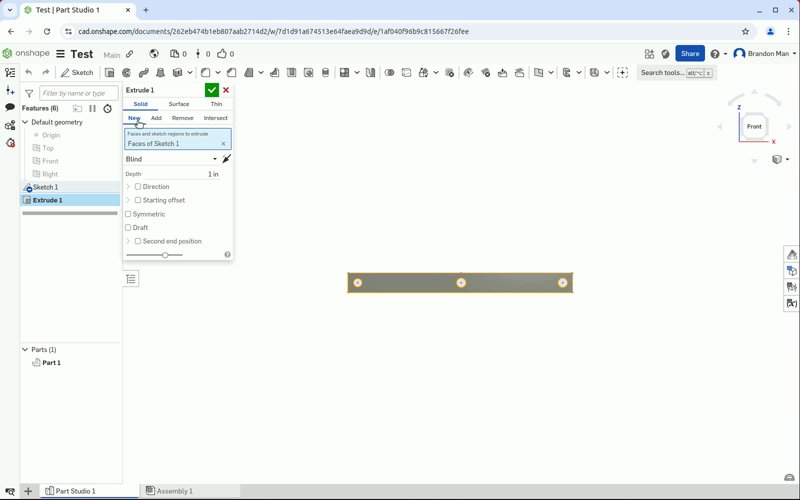
key(tab, 4)
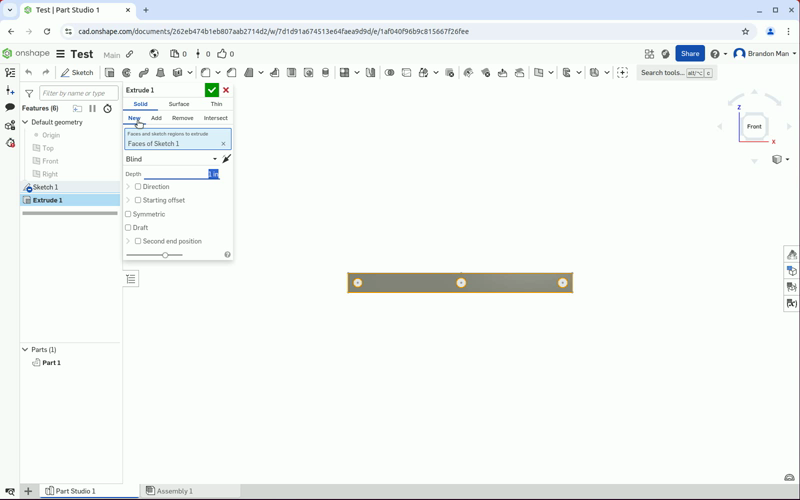
text(3.851)
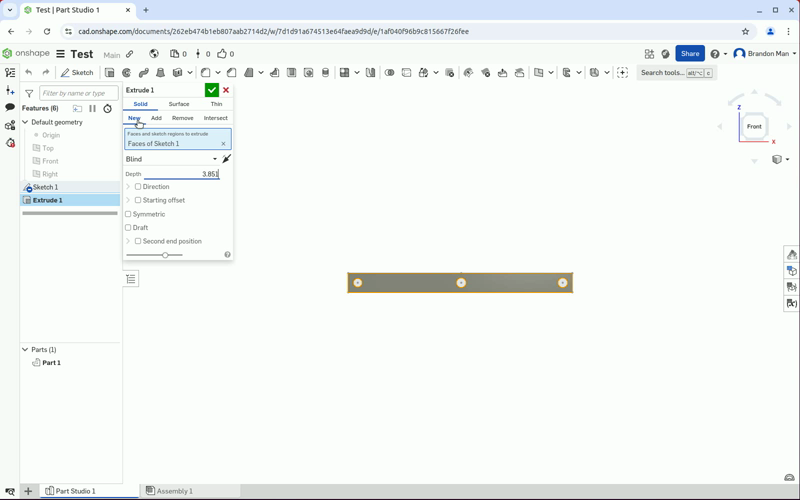
key(enter)
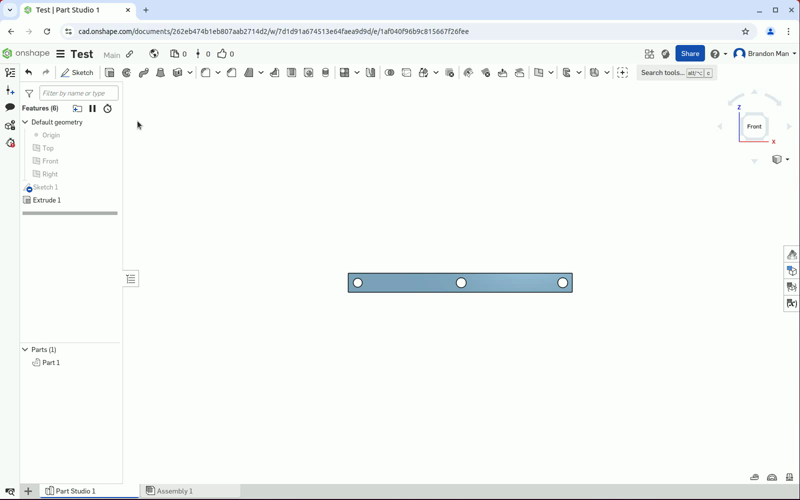
key(shift+h)
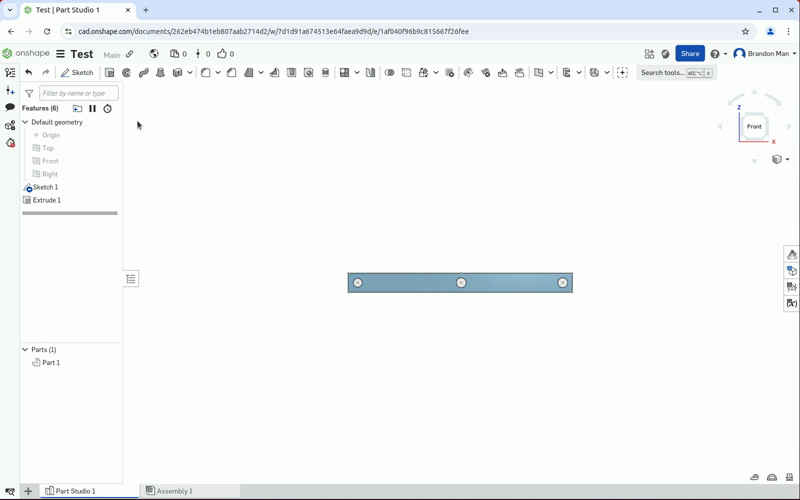
key(shift+h)
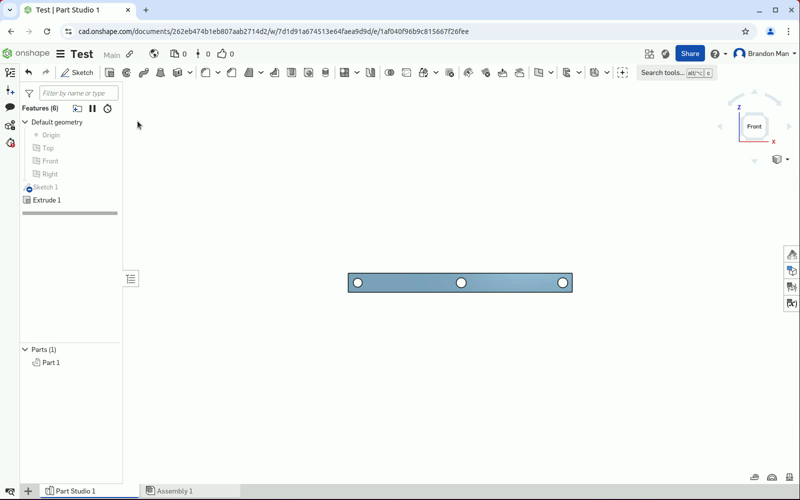
mouse_move(73, 189)
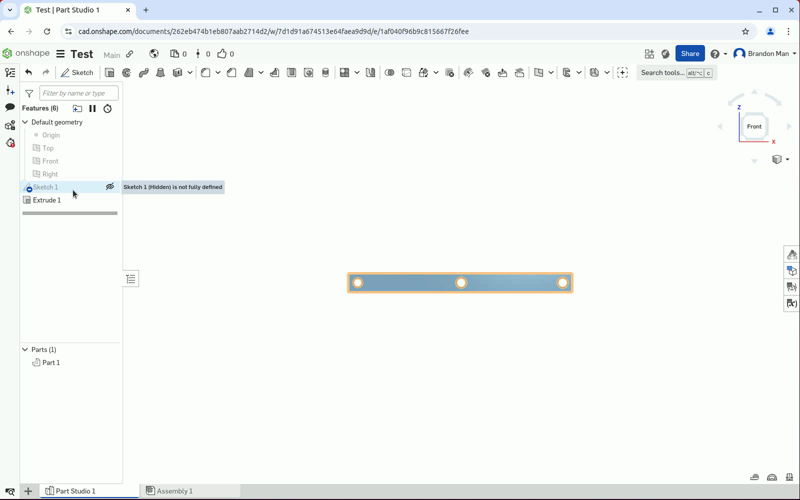
click(73, 189)
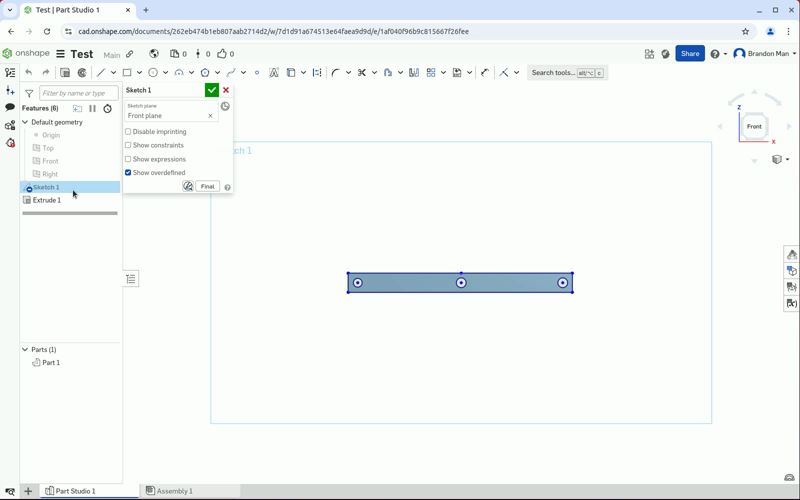
mouse_move(229, 92)
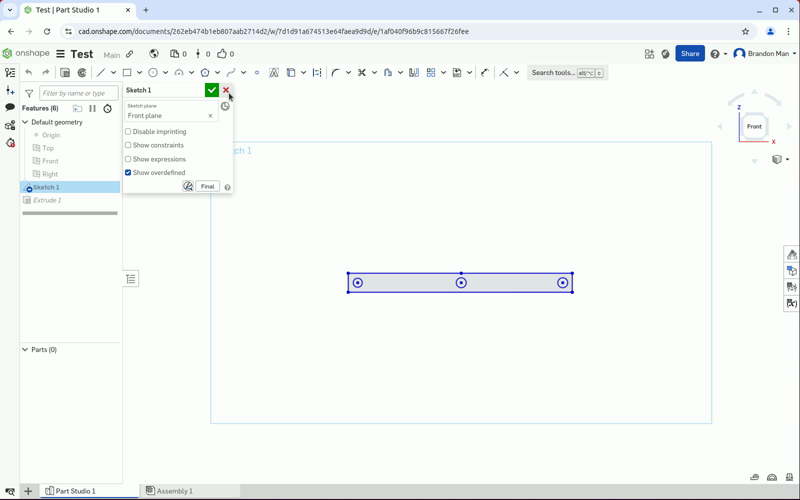
click(229, 92)
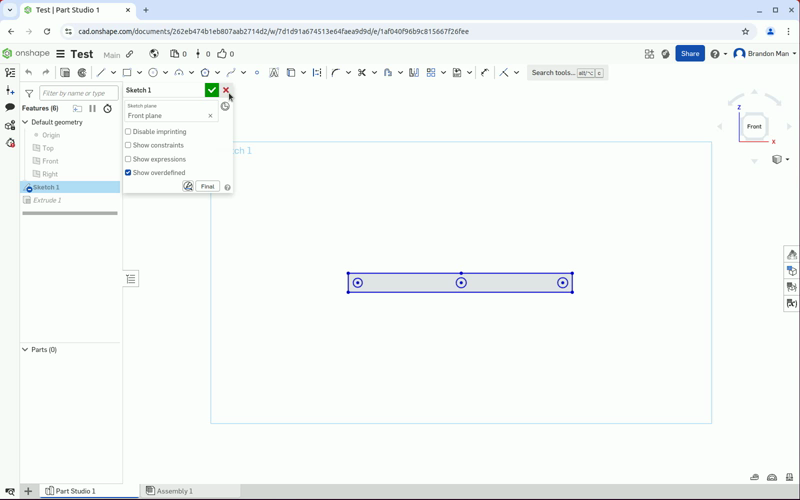
key(shift+s)
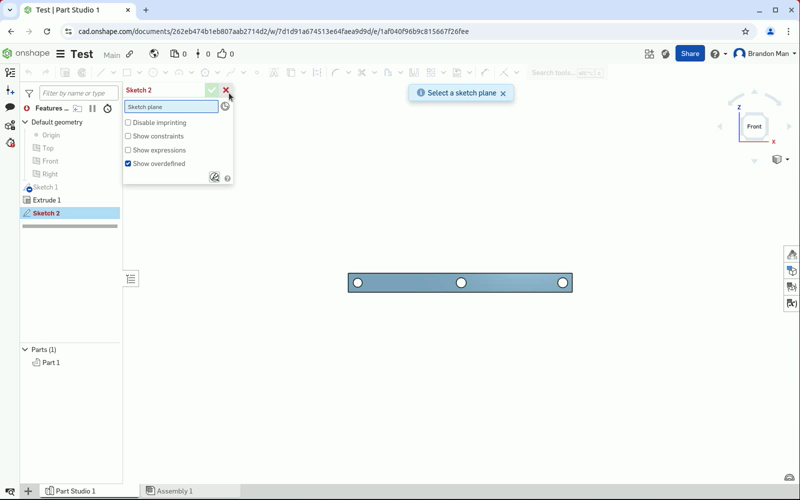
mouse_move(73, 163)
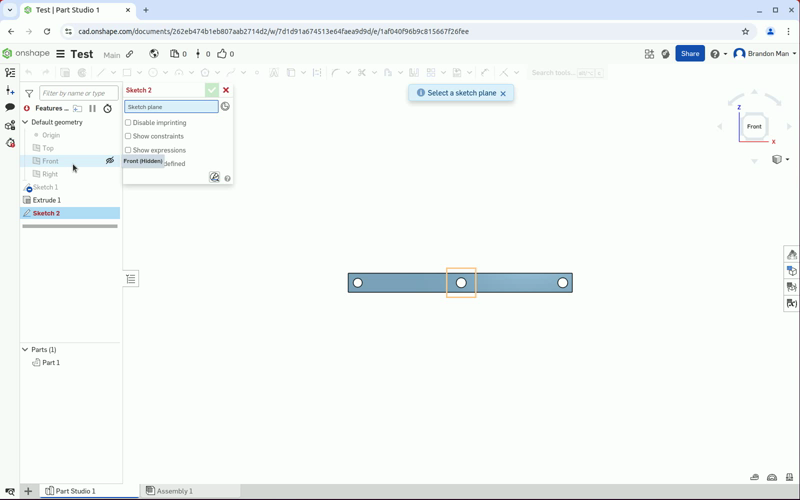
click(73, 163)
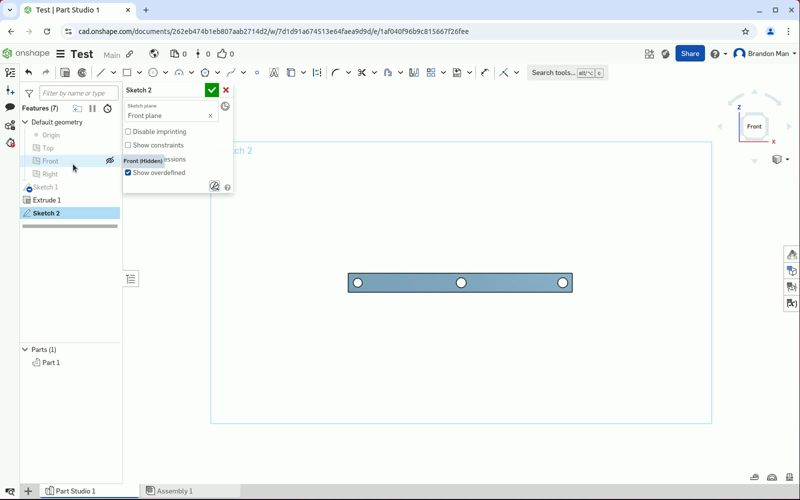
mouse_move(73, 352)
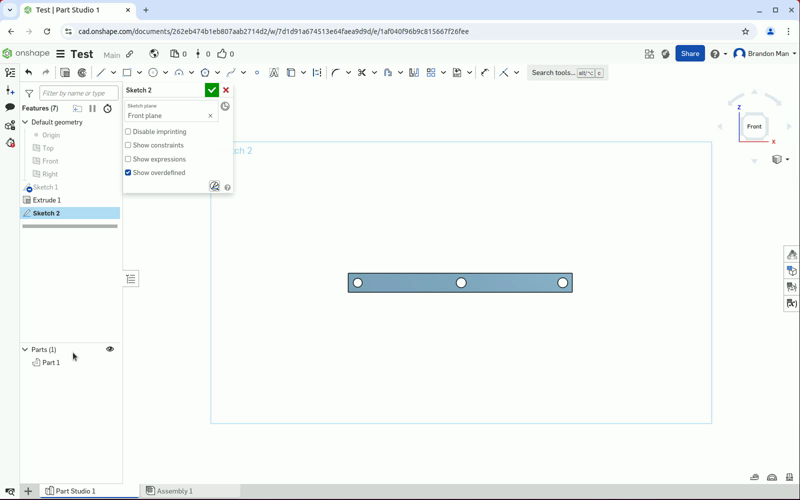
key(y)
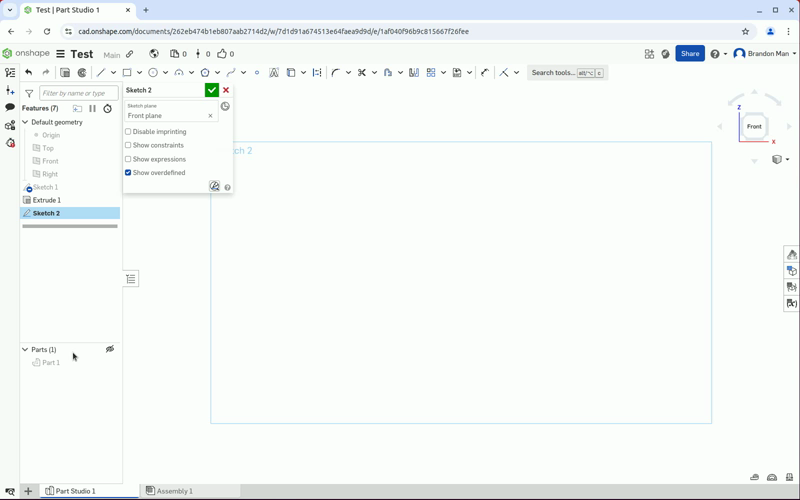
key(c)
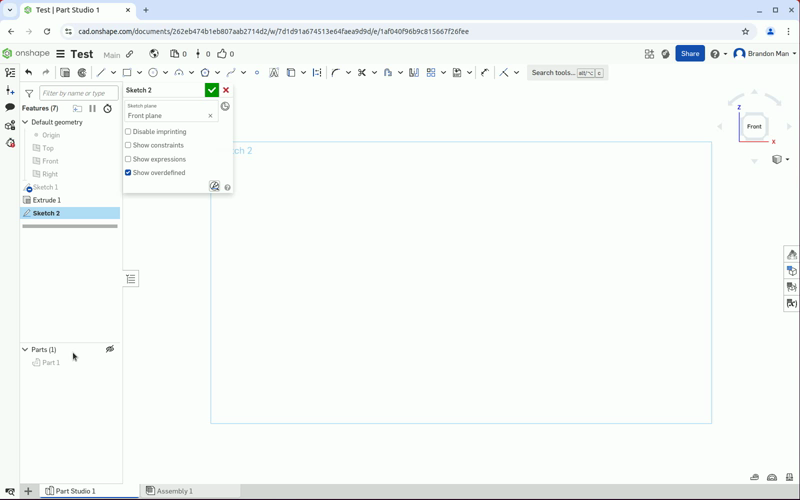
key_down(shift)
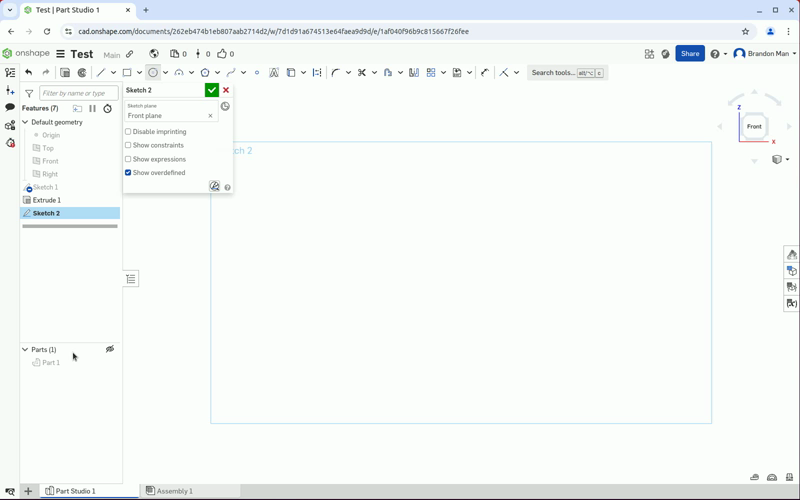
mouse_move(418, 237)
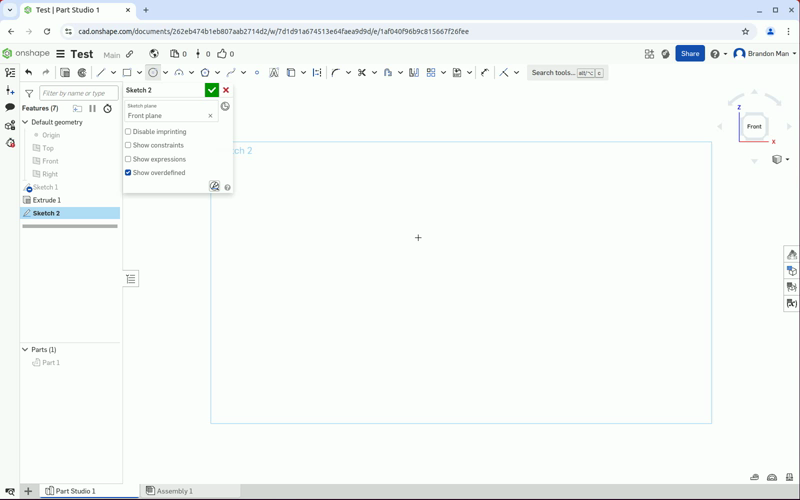
click(418, 237)
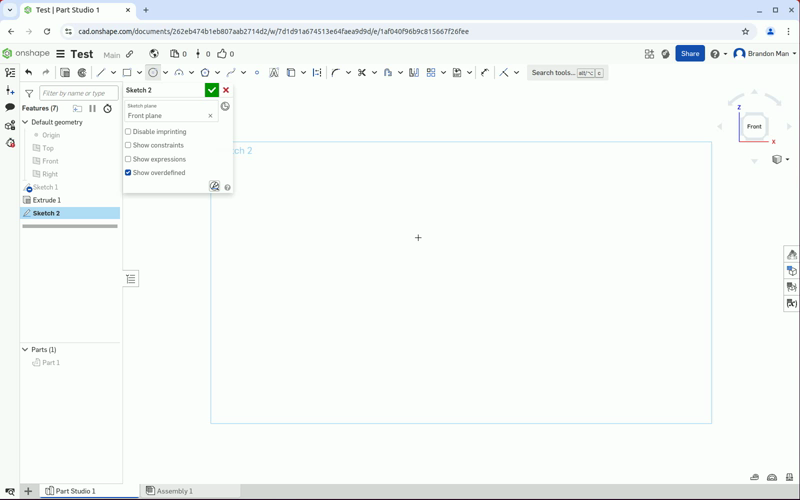
key_up(shift)
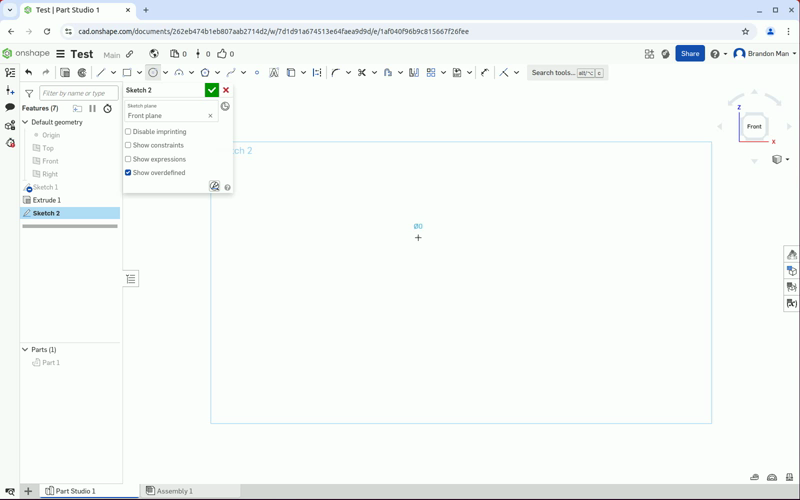
mouse_move(423, 237)
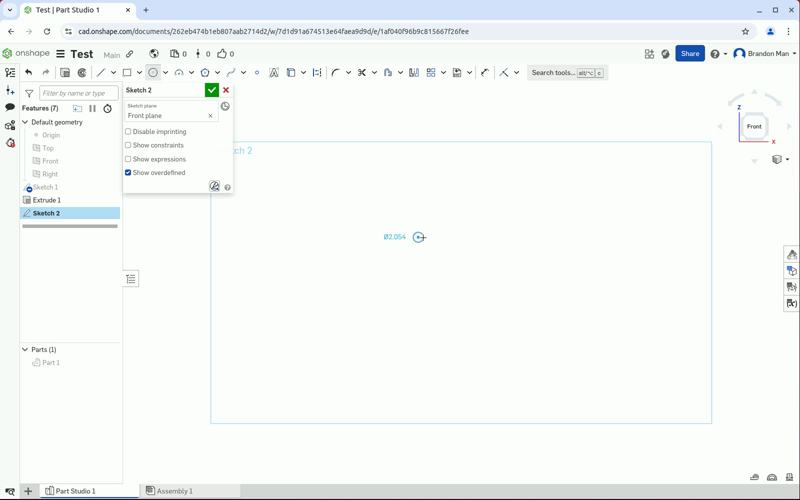
click(423, 237)
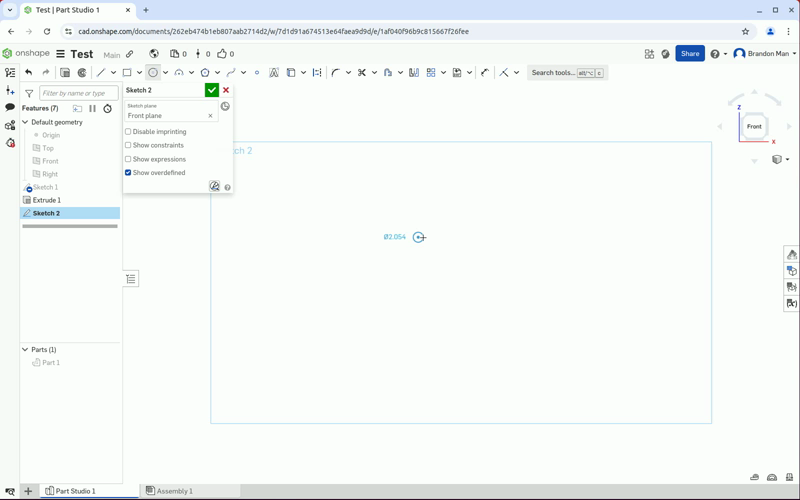
key(esc)
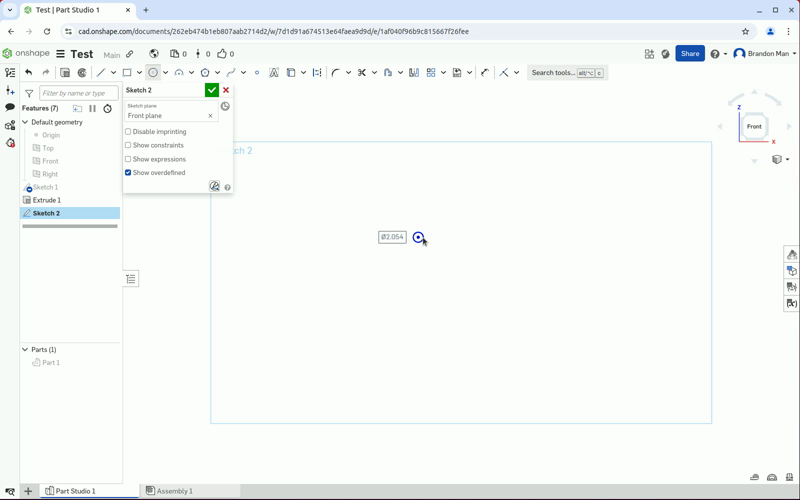
mouse_move(416, 233)
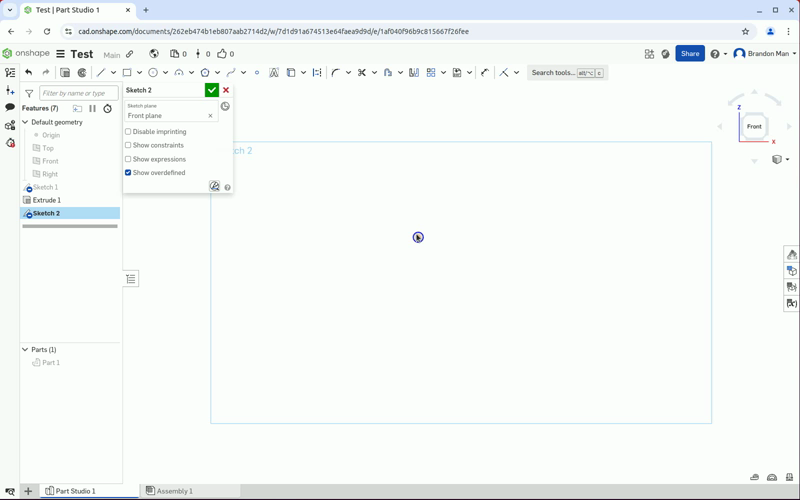
scroll(6)
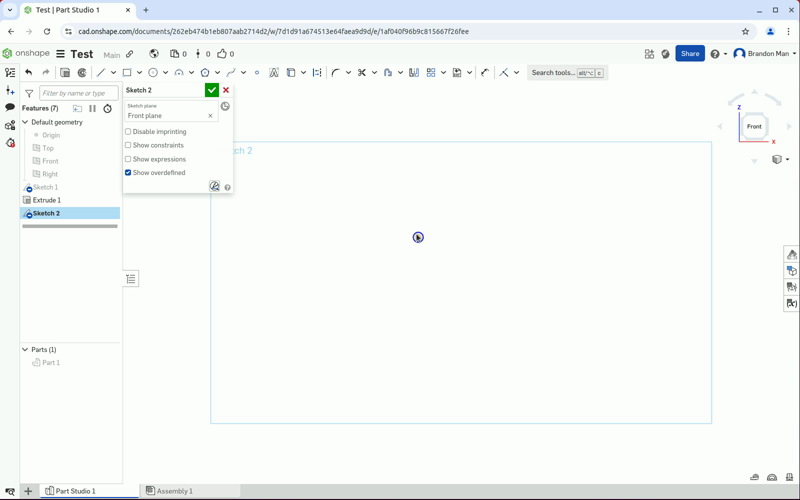
scroll(6)
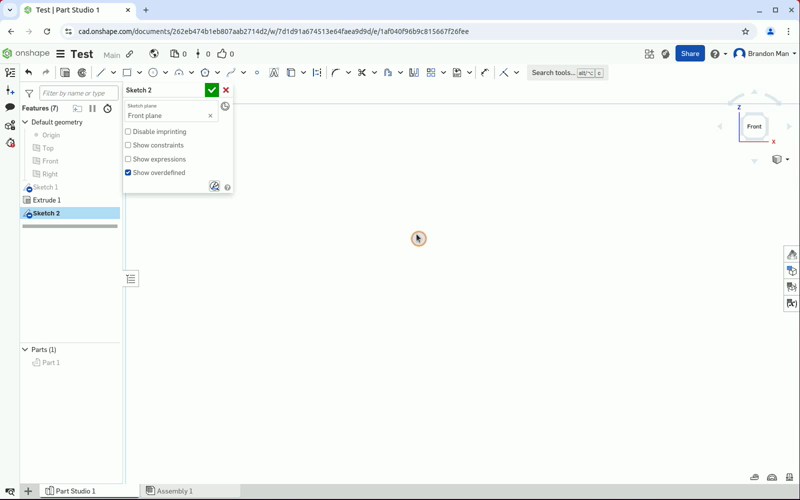
scroll(6)
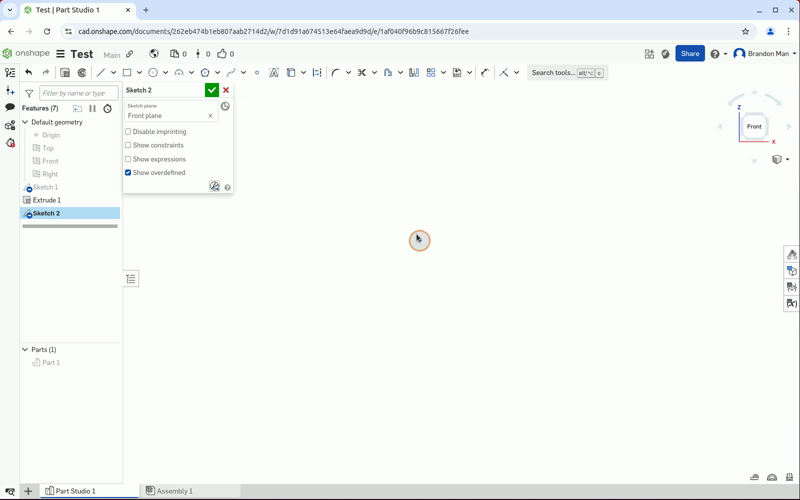
scroll(6)
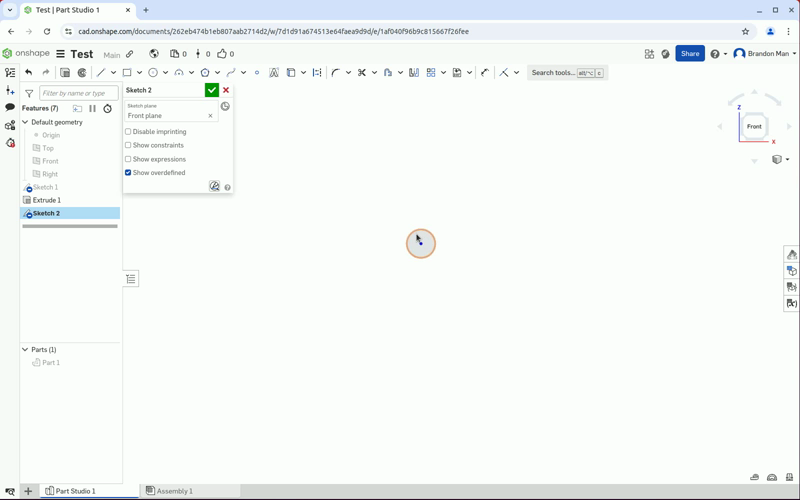
scroll(6)
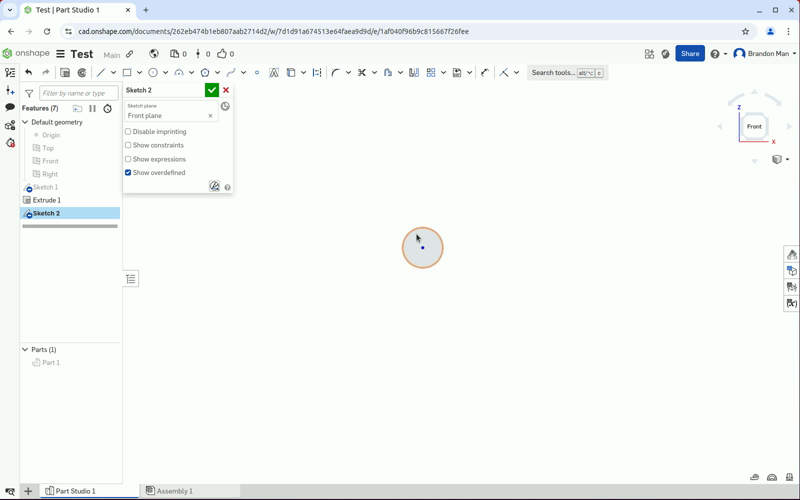
scroll(6)
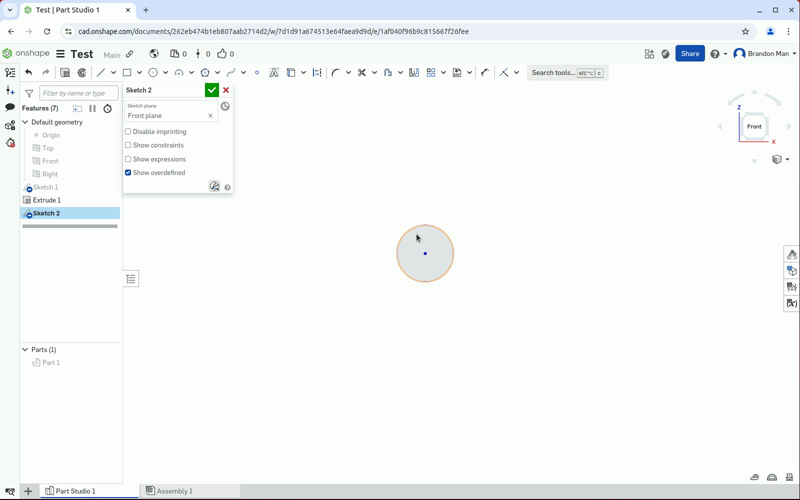
scroll(6)
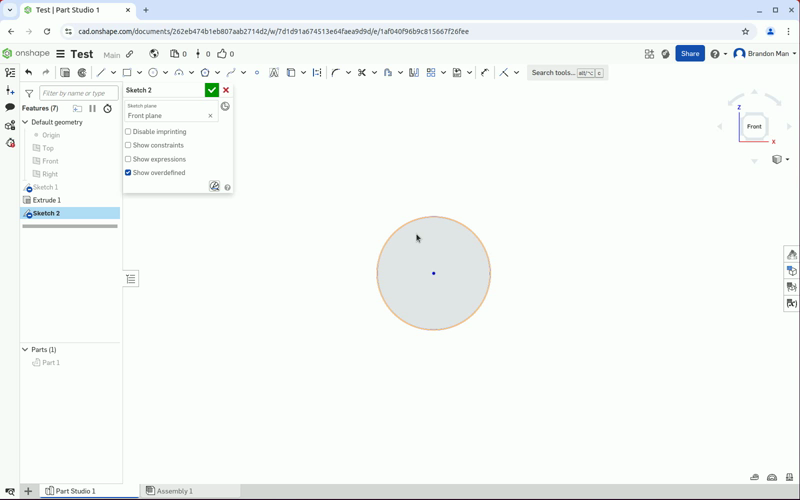
click(416, 233)
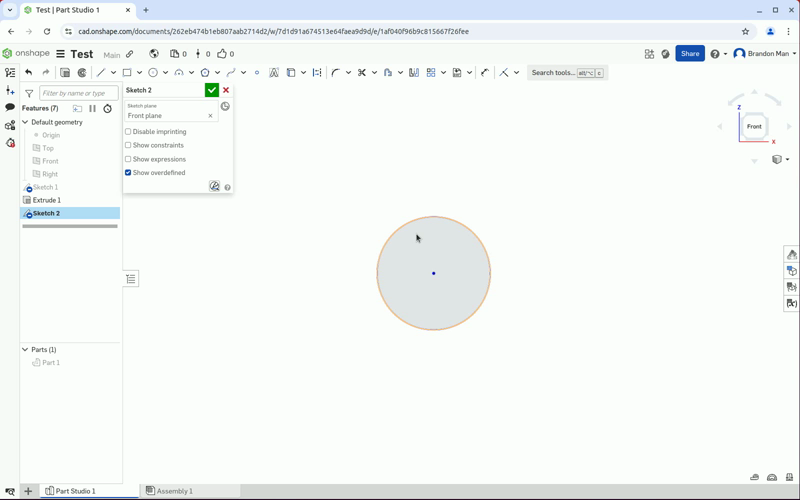
scroll(-6)
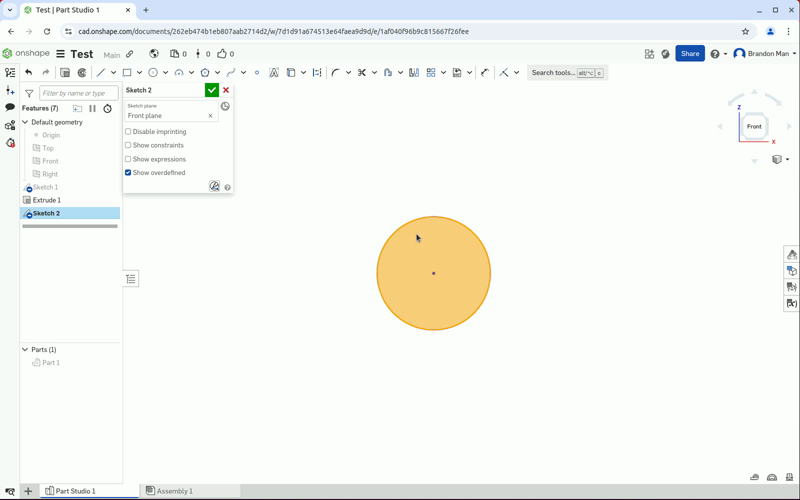
scroll(-6)
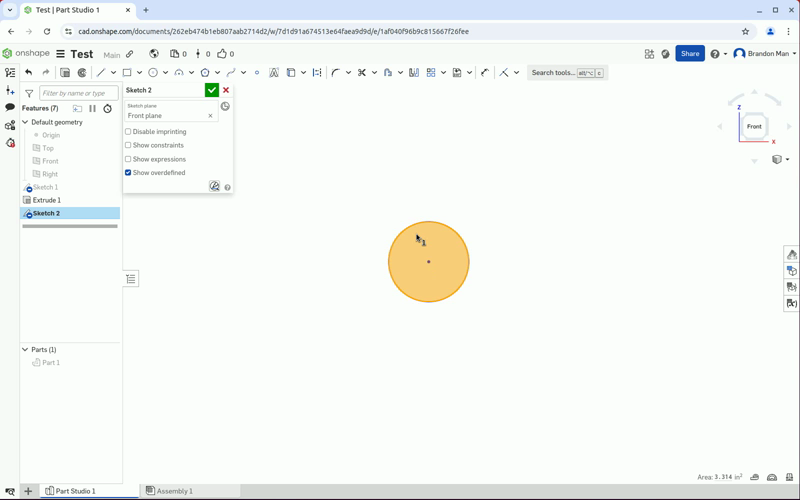
scroll(-6)
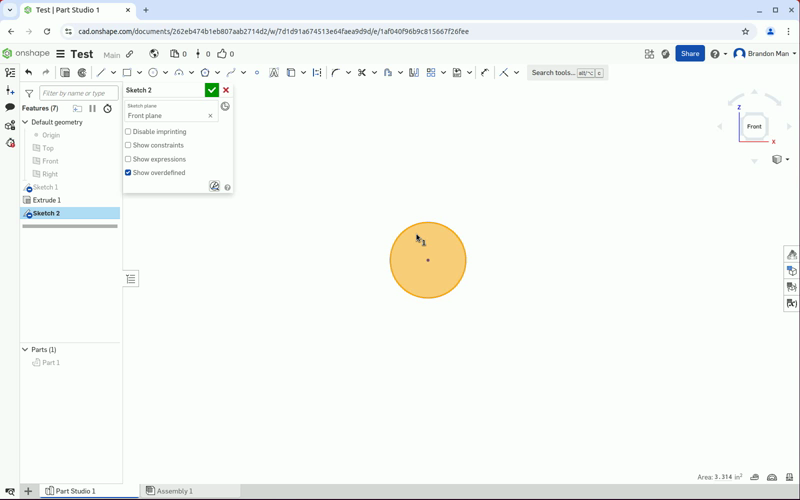
scroll(-6)
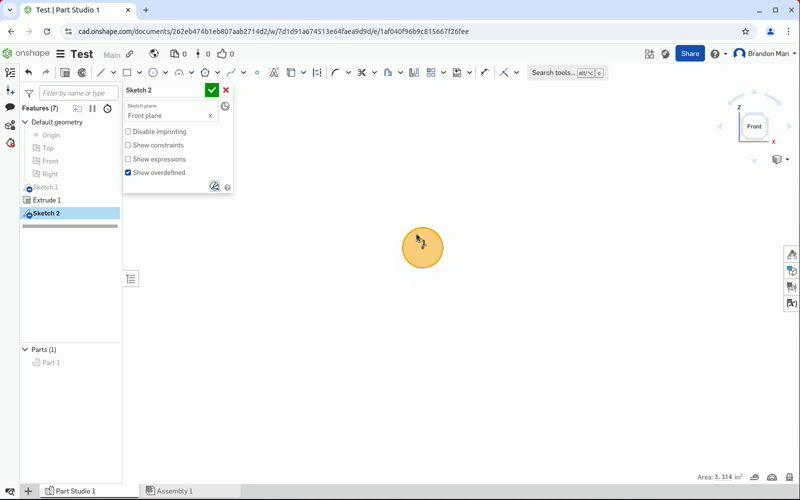
scroll(-6)
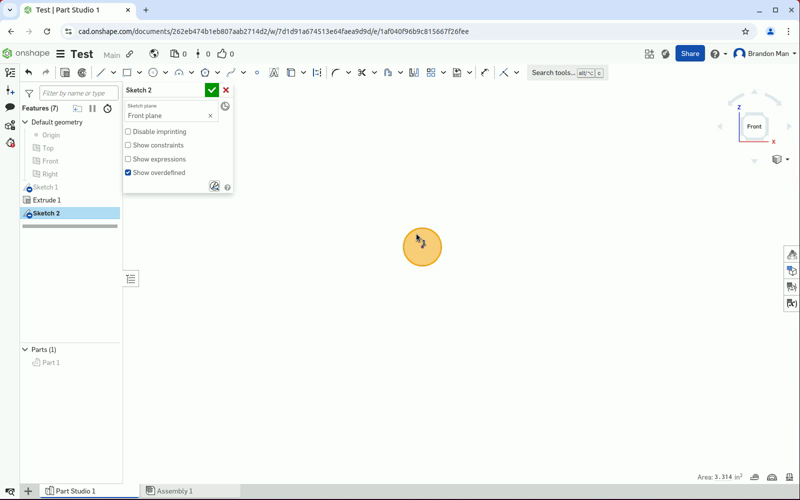
scroll(-6)
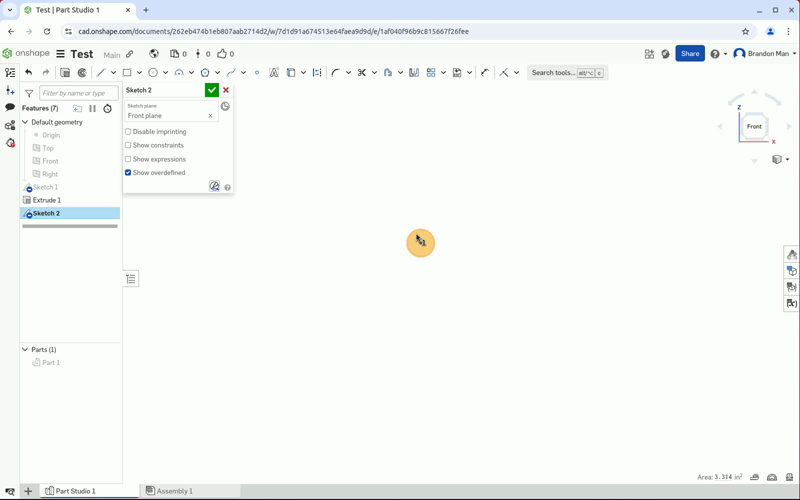
scroll(-6)
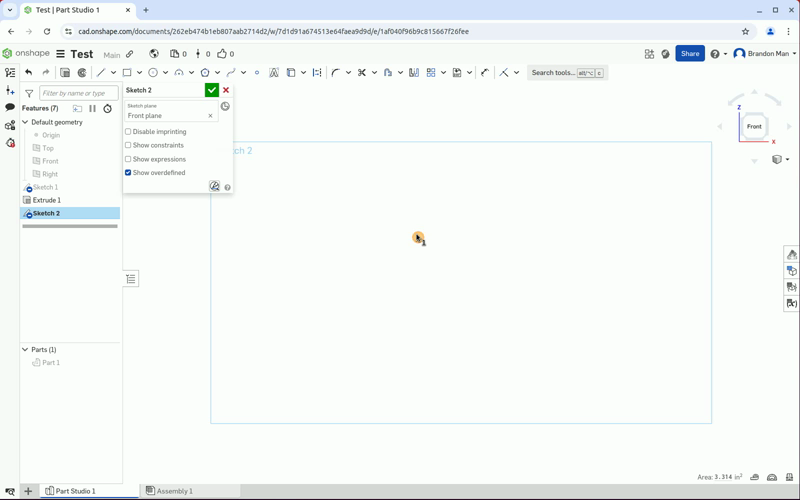
mouse_move(73, 352)
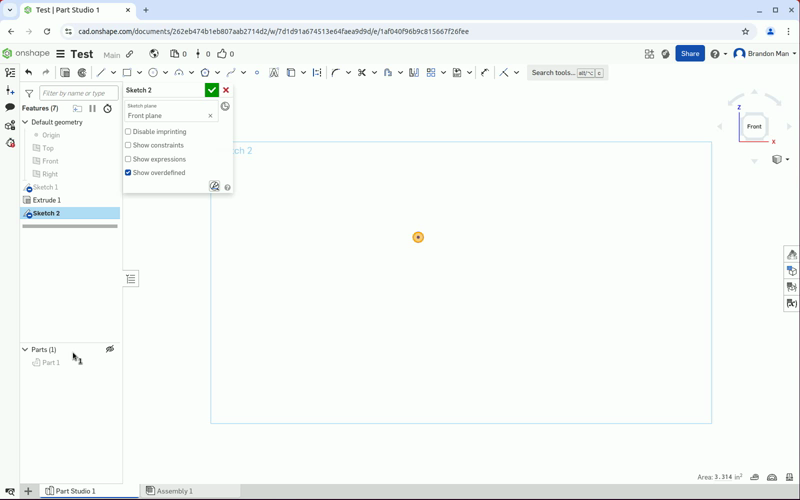
key(shift+y)
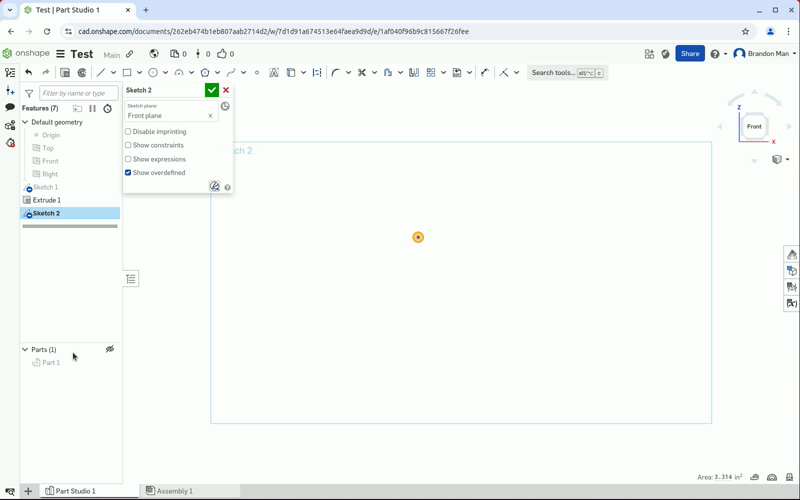
key(shift+e)
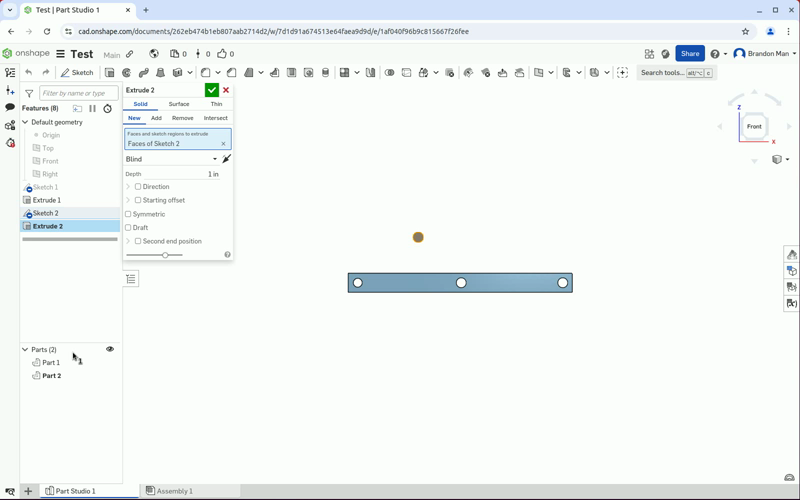
mouse_move(143, 106)
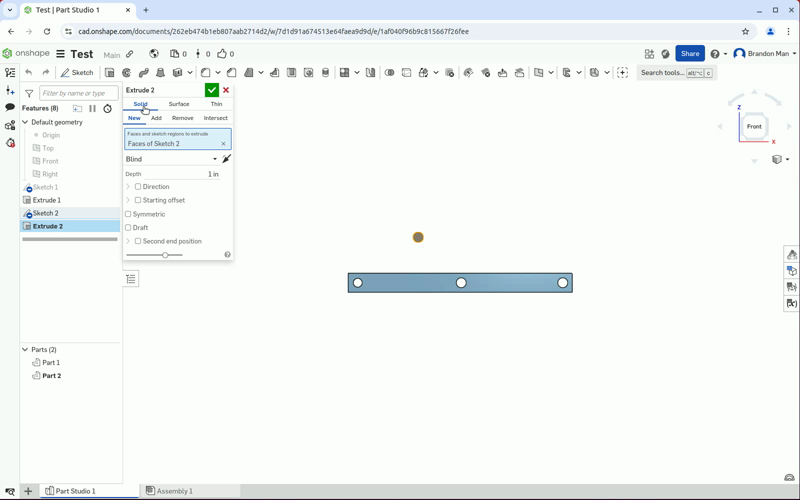
click(143, 106)
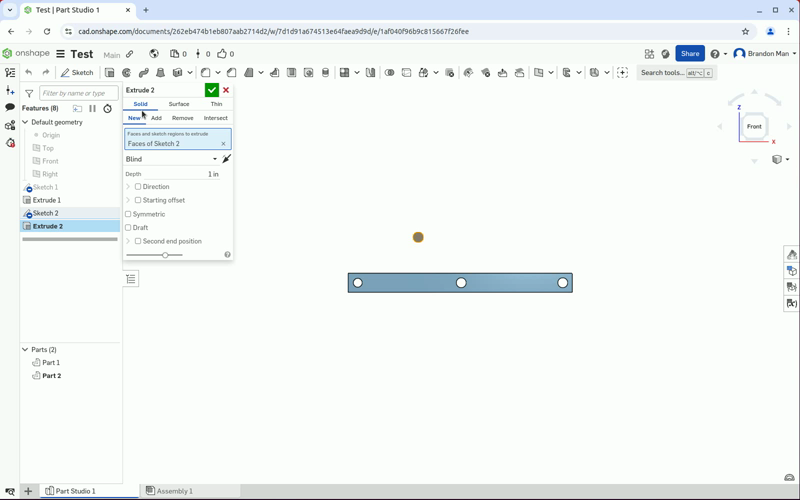
mouse_move(137, 120)
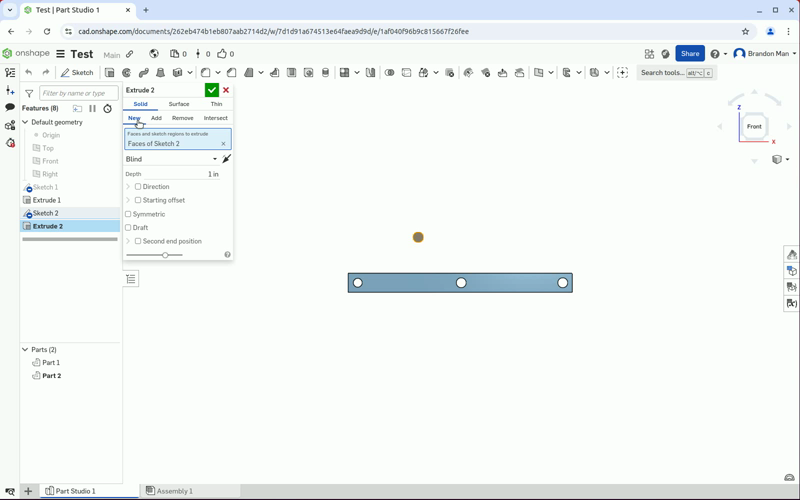
click(137, 120)
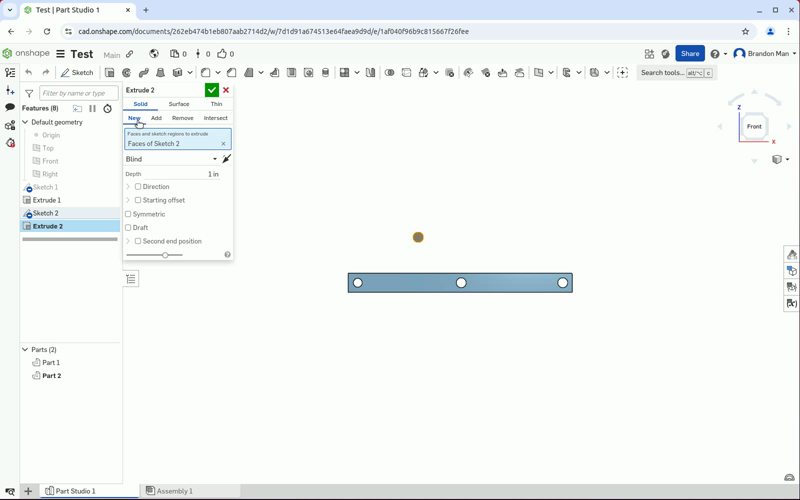
key(tab, 4)
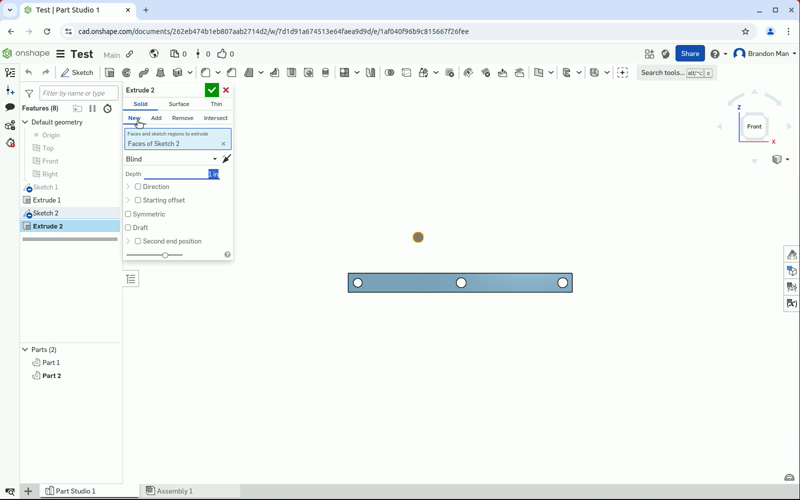
text(7.703)
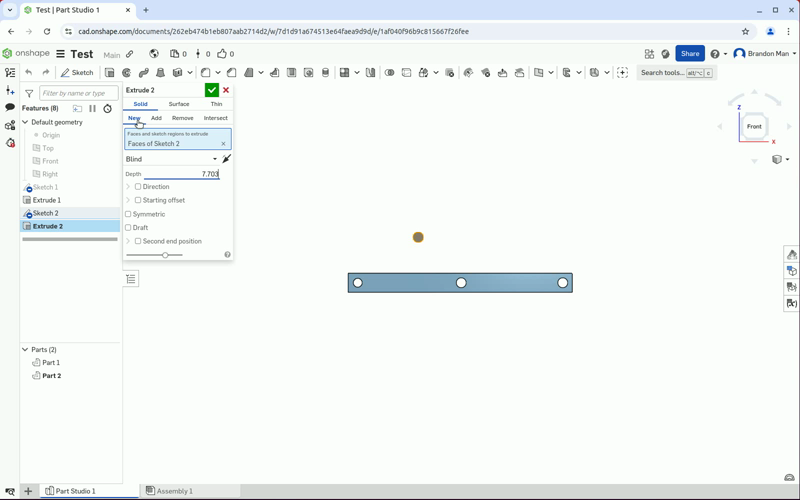
key(enter)
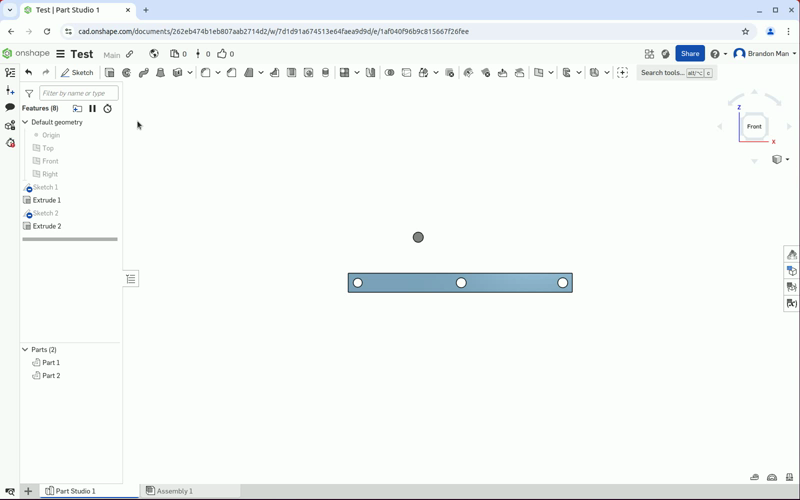
key(shift+h)
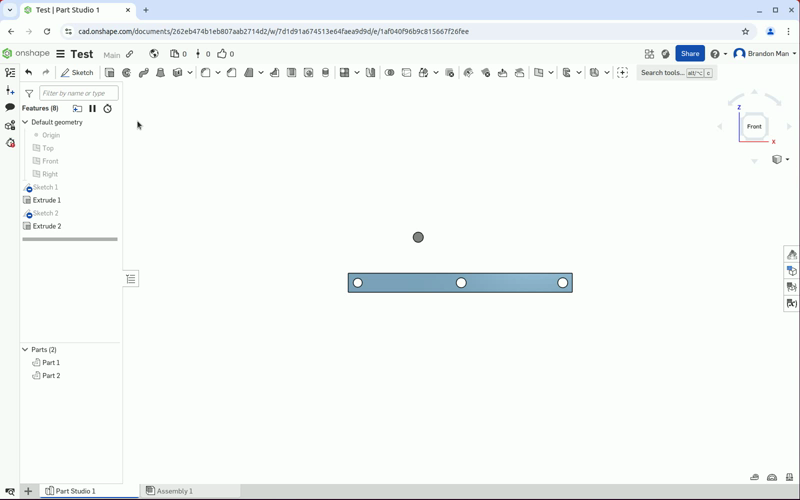
key(shift+h)
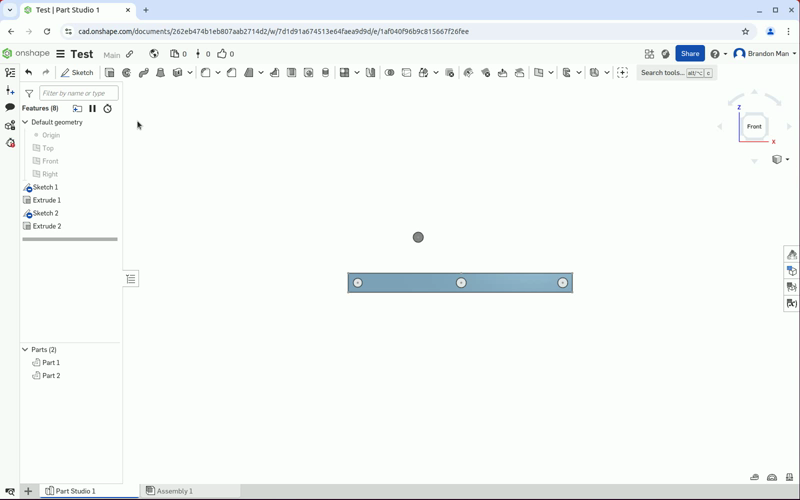
key(shift+7)
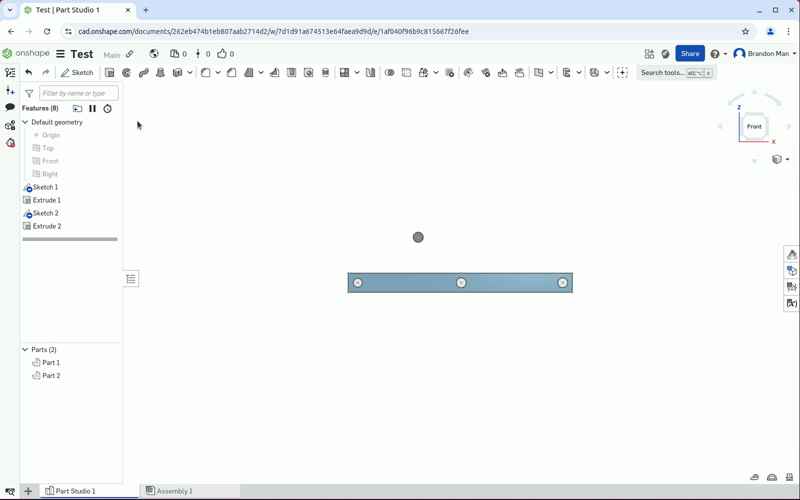
key(left, 2)
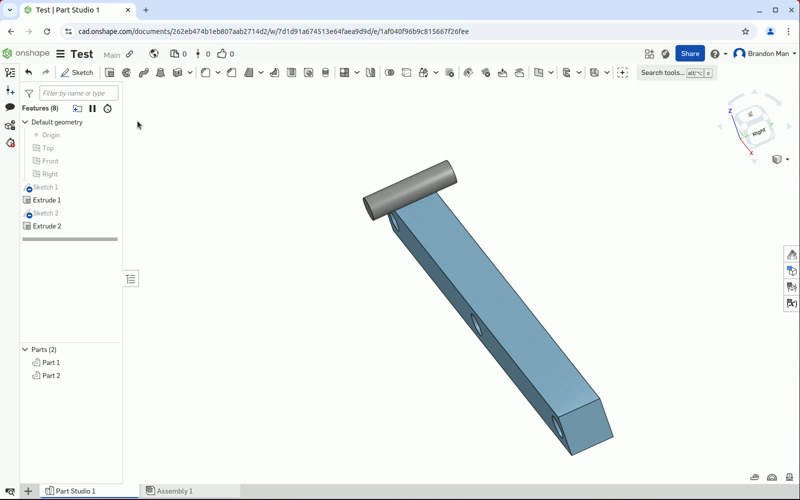
key(down, 2)
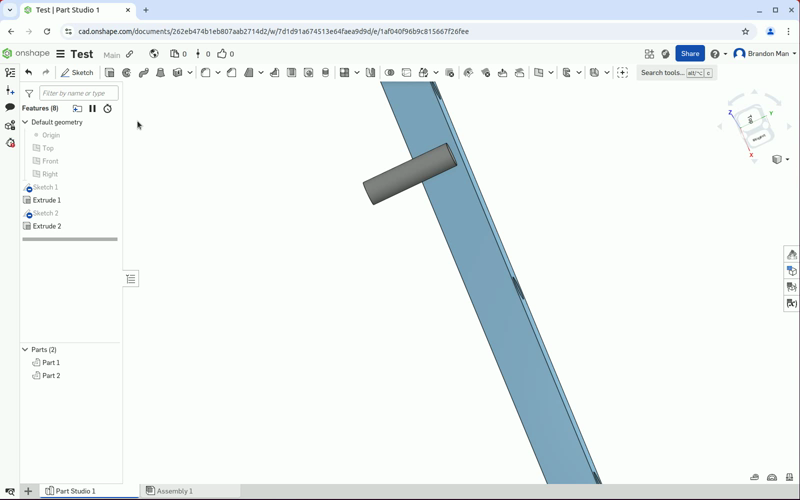
key(up, 2)
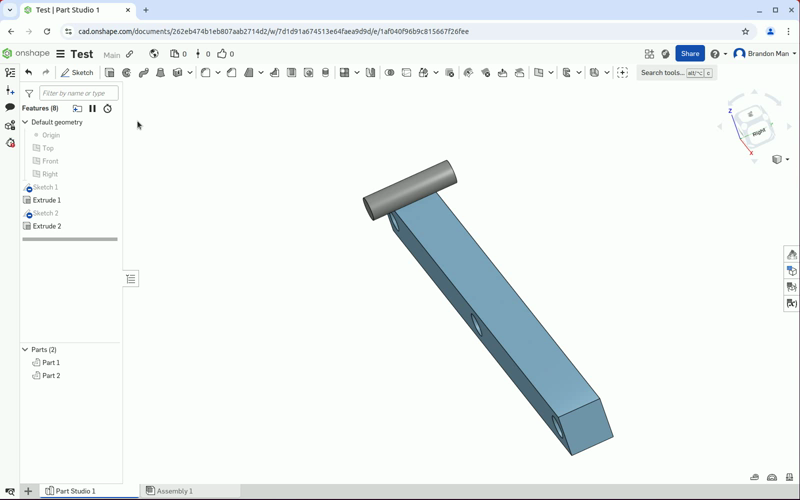
key(right, 2)
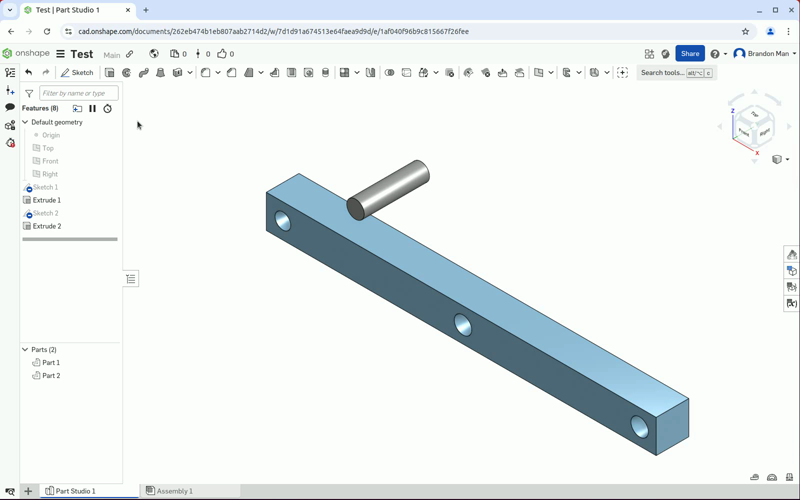
mouse_move(73, 189)
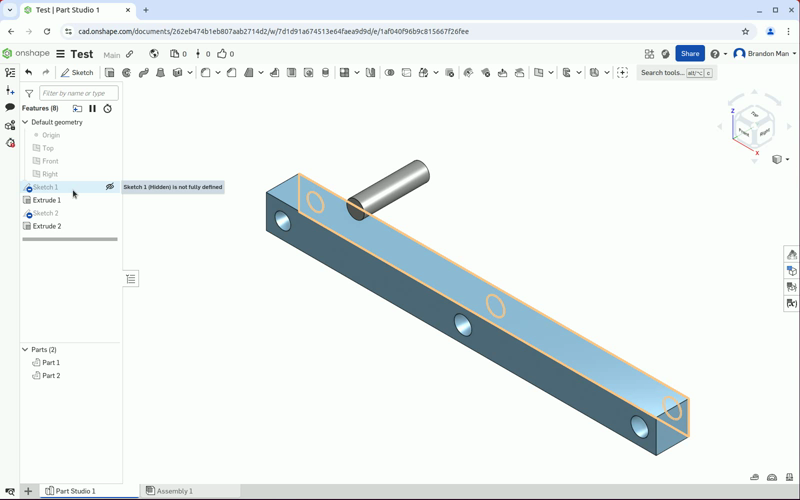
click(73, 189)